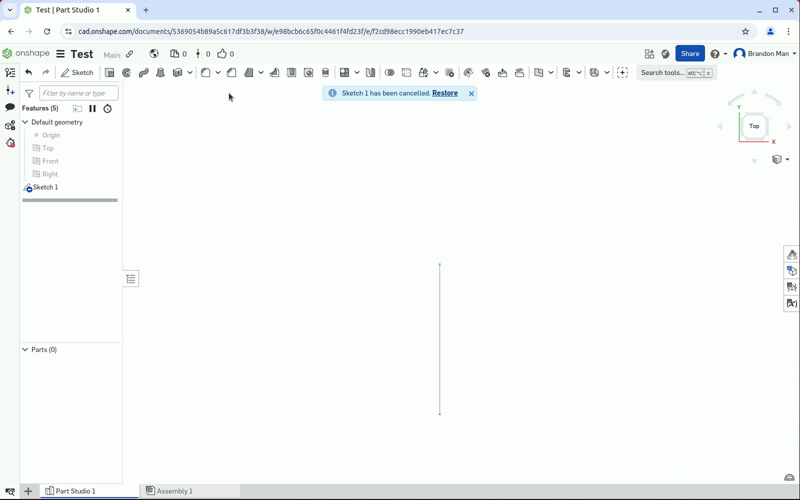
key(shift+h)
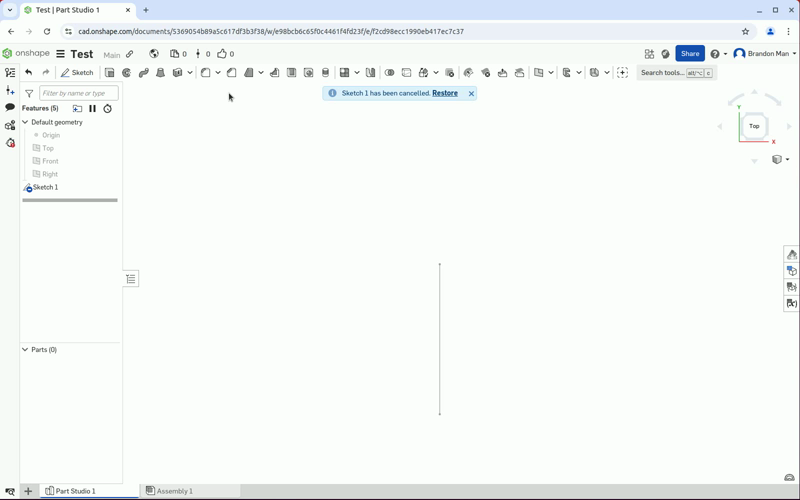
key(shift+s)
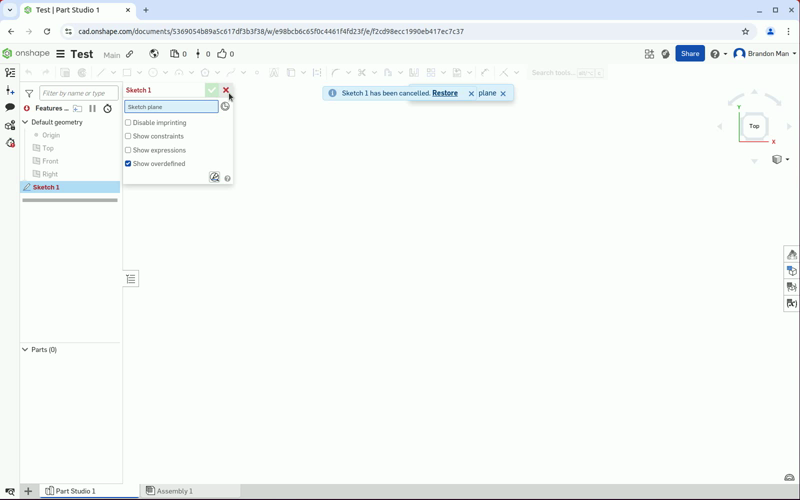
mouse_move(73, 150)
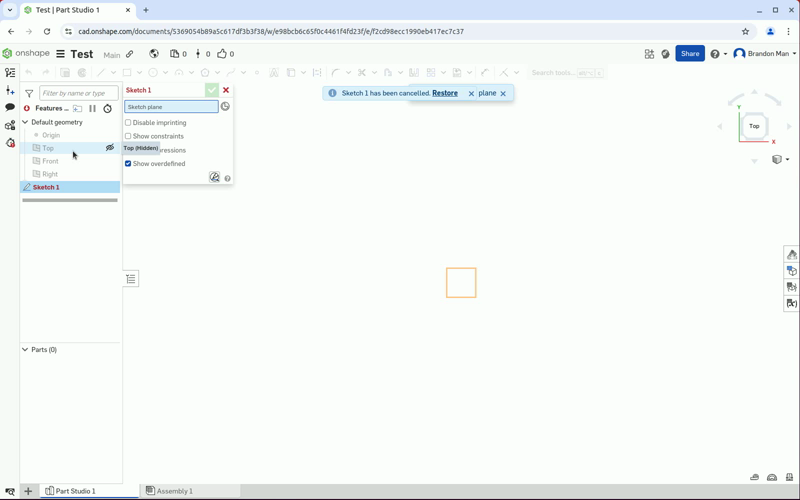
click(73, 150)
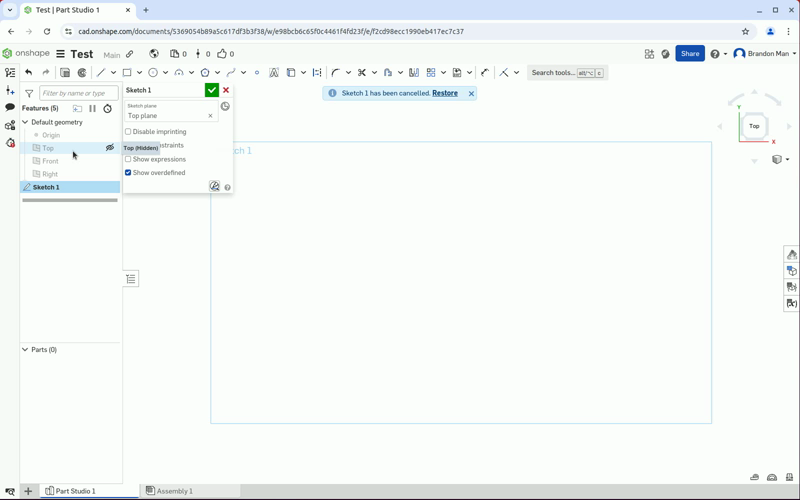
mouse_move(73, 352)
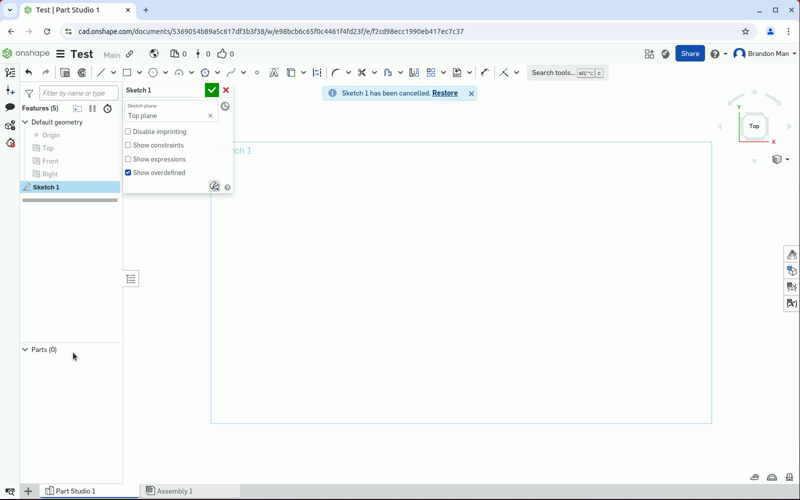
key(y)
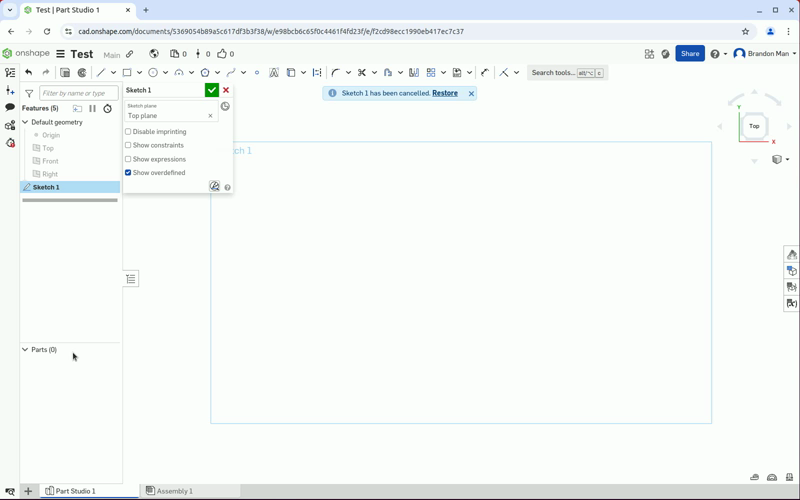
key(c)
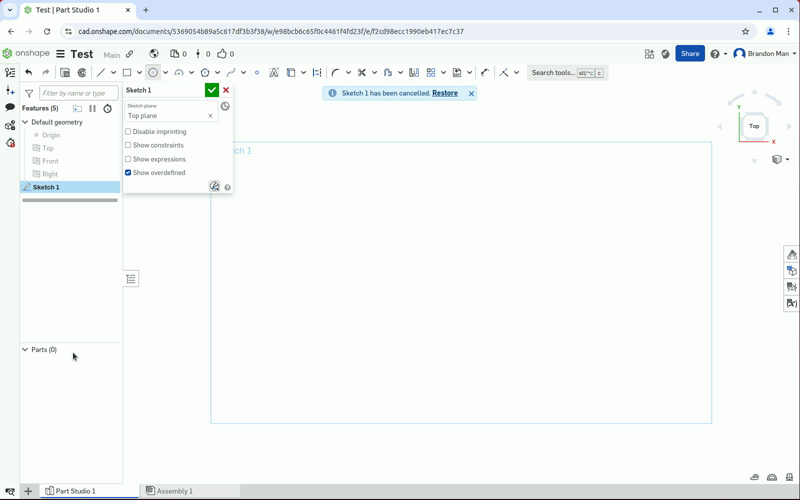
key_down(shift)
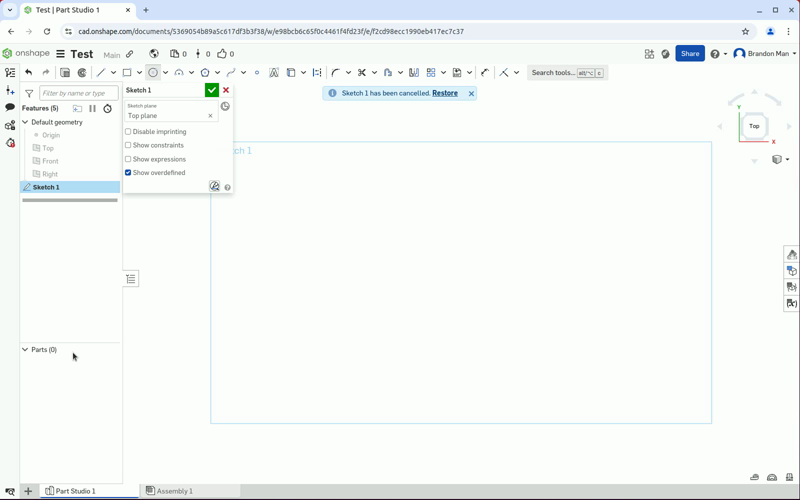
mouse_move(461, 282)
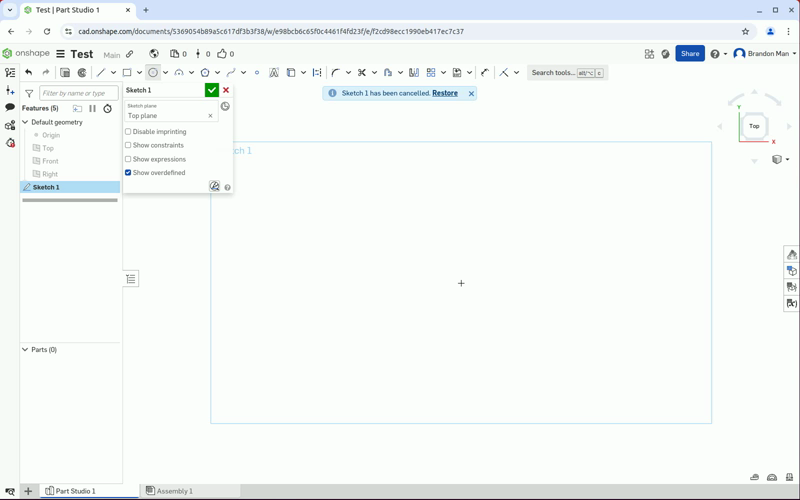
click(461, 282)
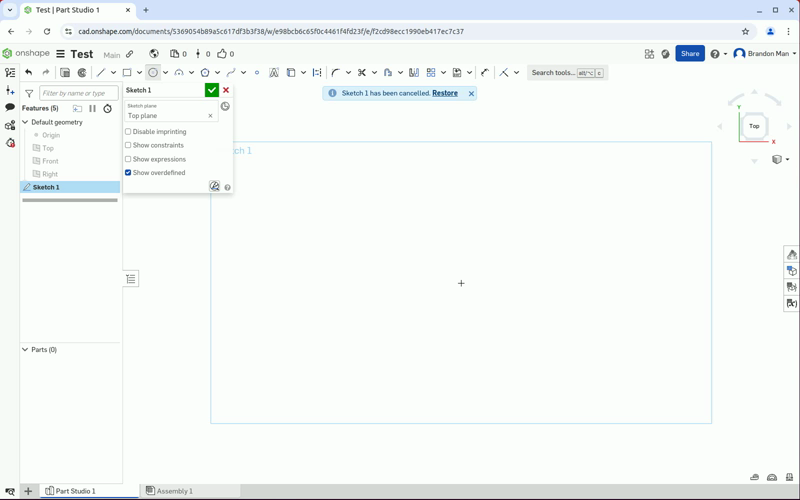
key_up(shift)
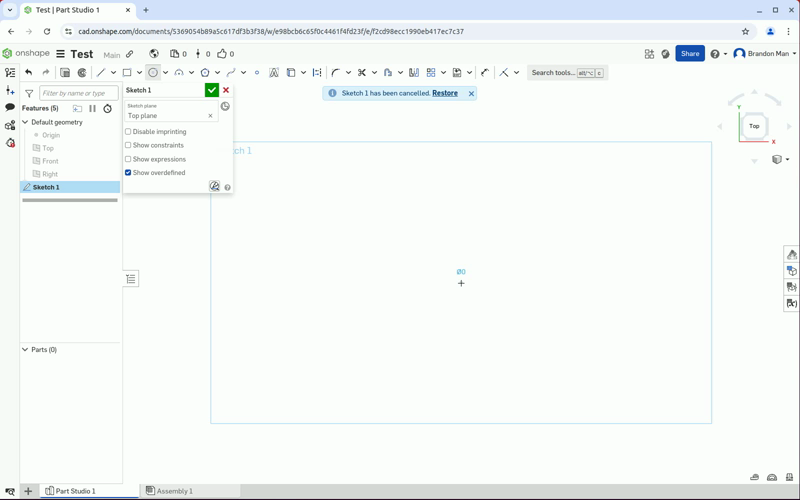
mouse_move(532, 282)
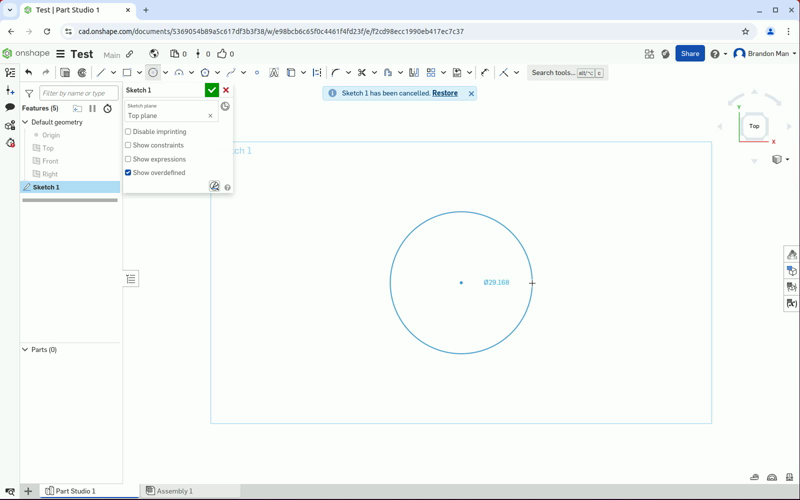
click(532, 282)
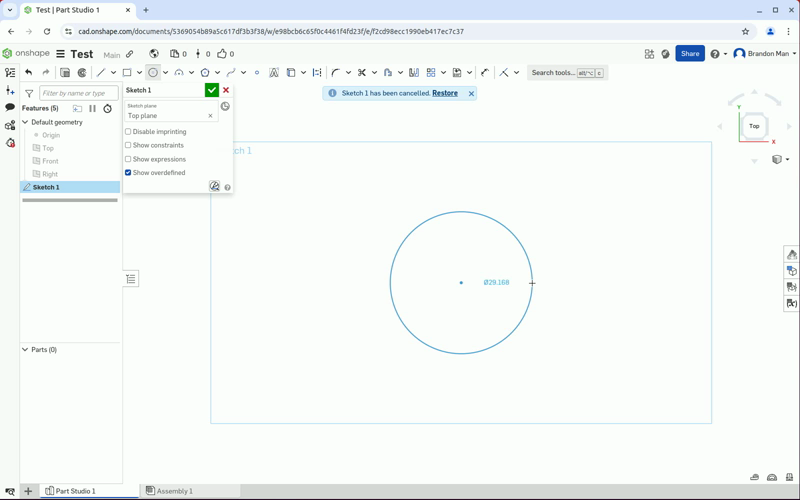
key(esc)
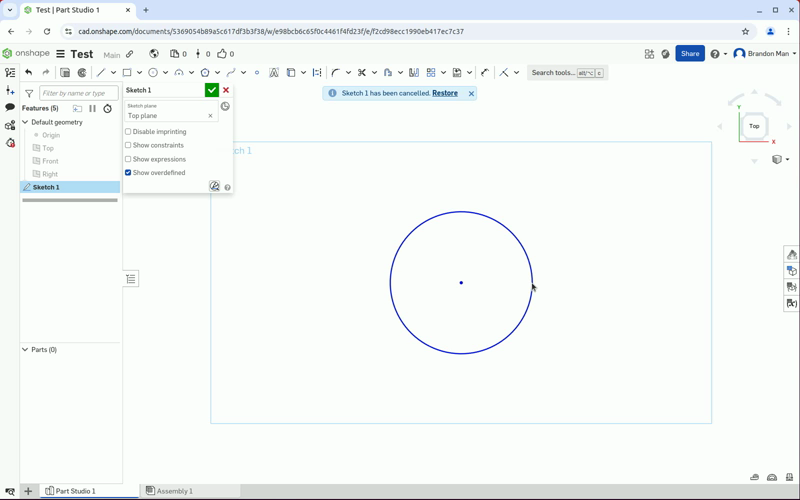
mouse_move(473, 243)
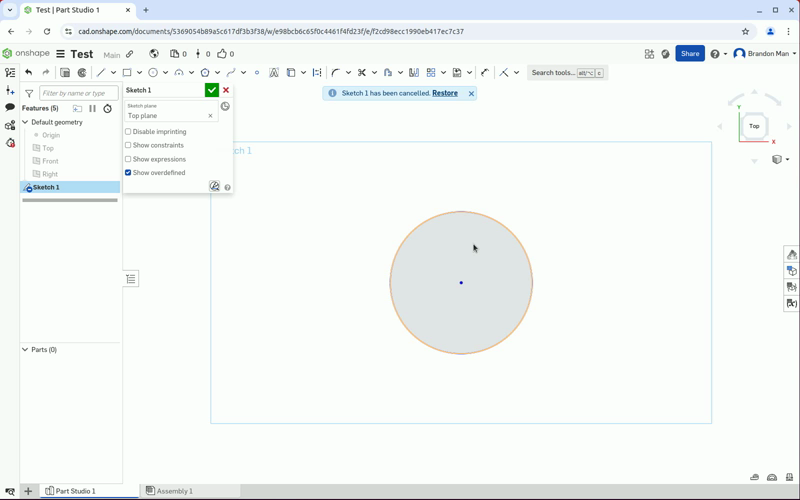
click(473, 243)
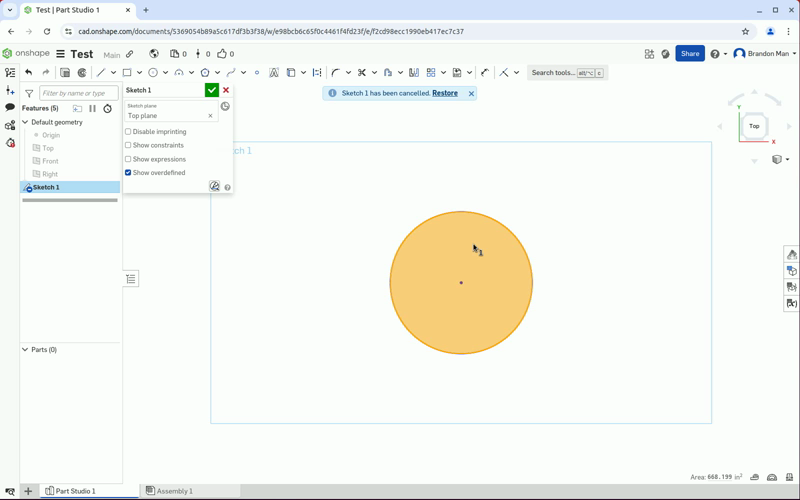
mouse_move(73, 352)
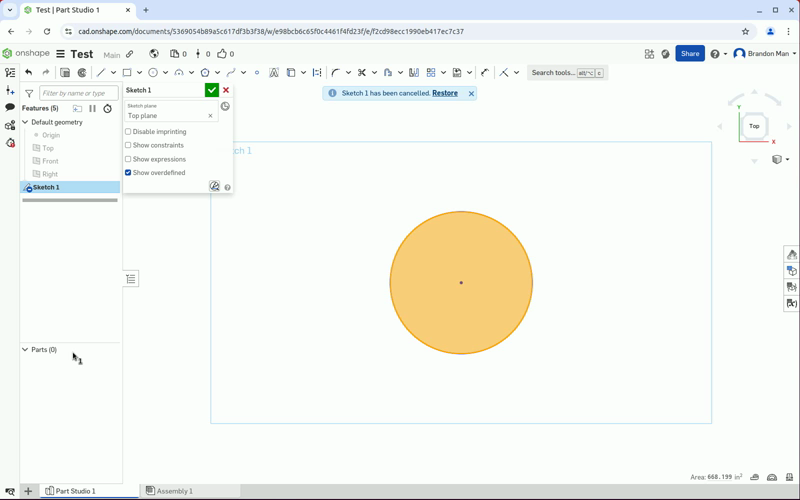
key(shift+y)
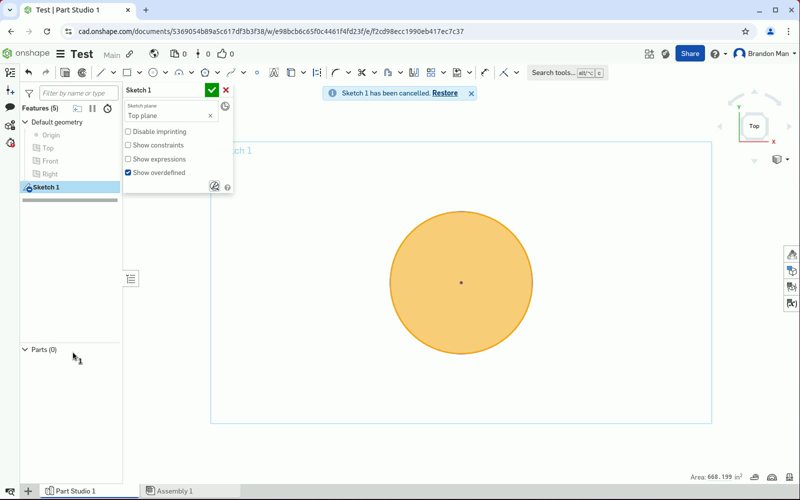
key(shift+e)
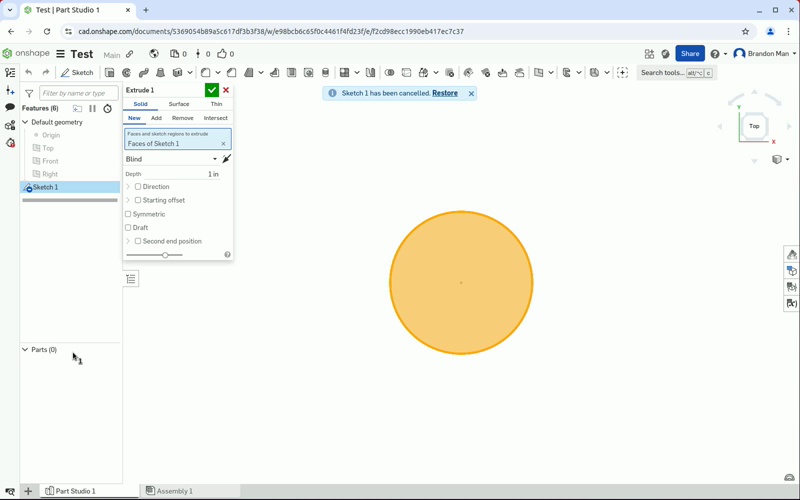
mouse_move(143, 106)
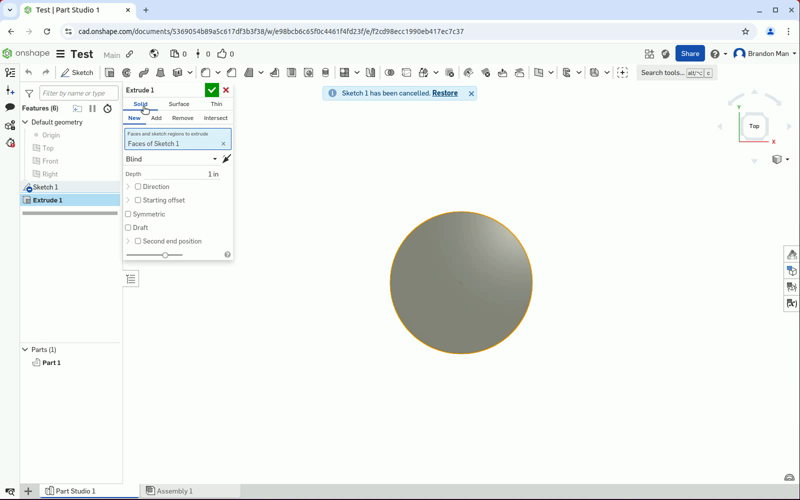
click(143, 106)
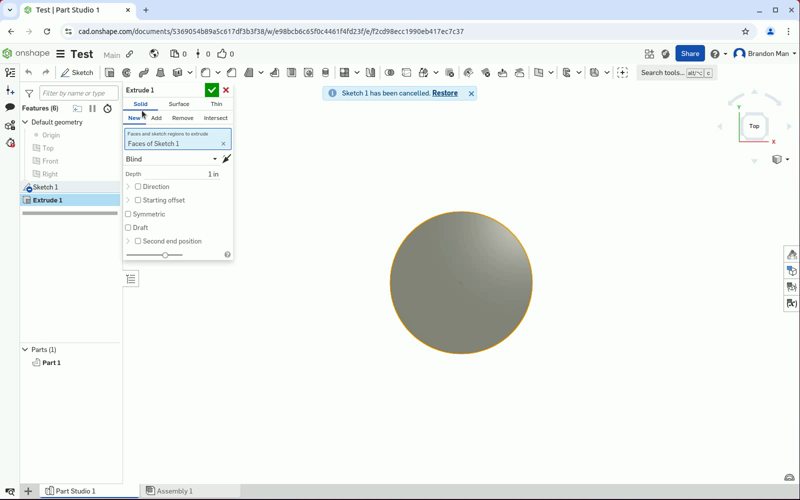
mouse_move(137, 120)
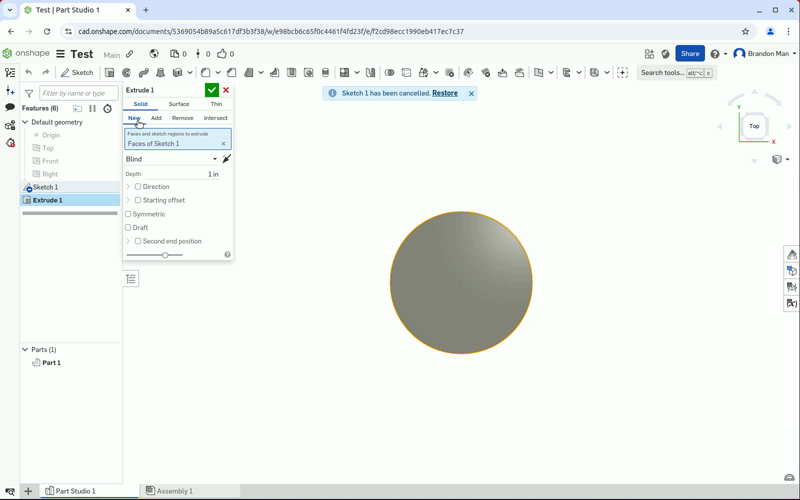
click(137, 120)
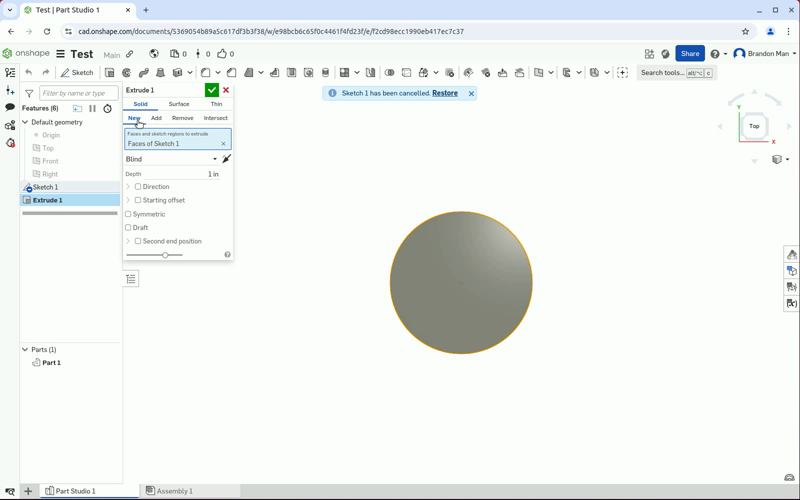
key(tab, 4)
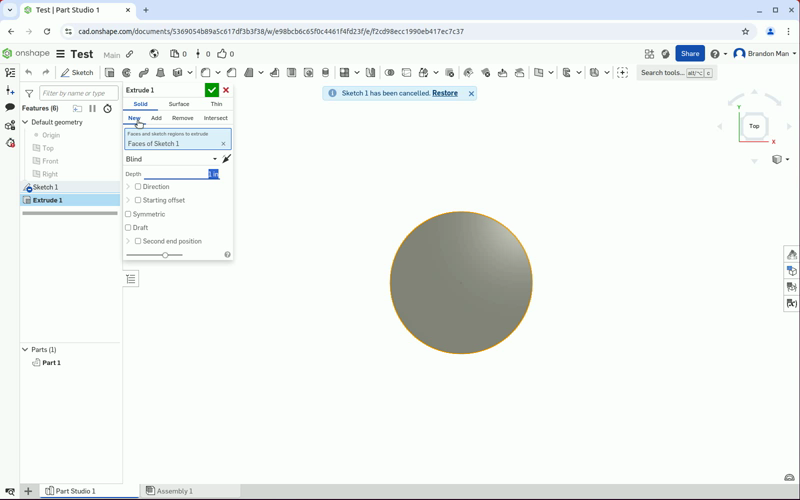
text(23.108)
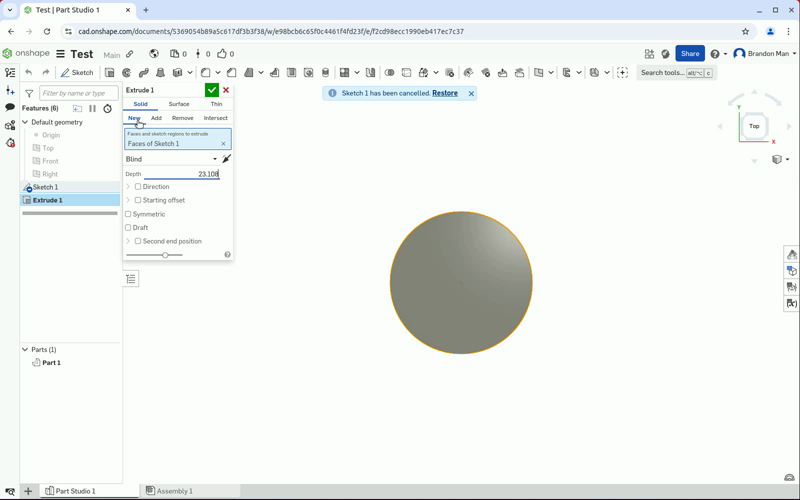
key(enter)
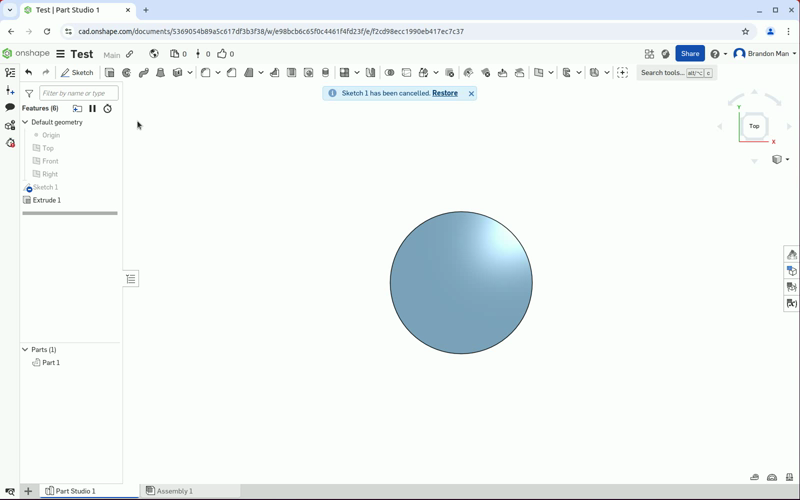
key(shift+h)
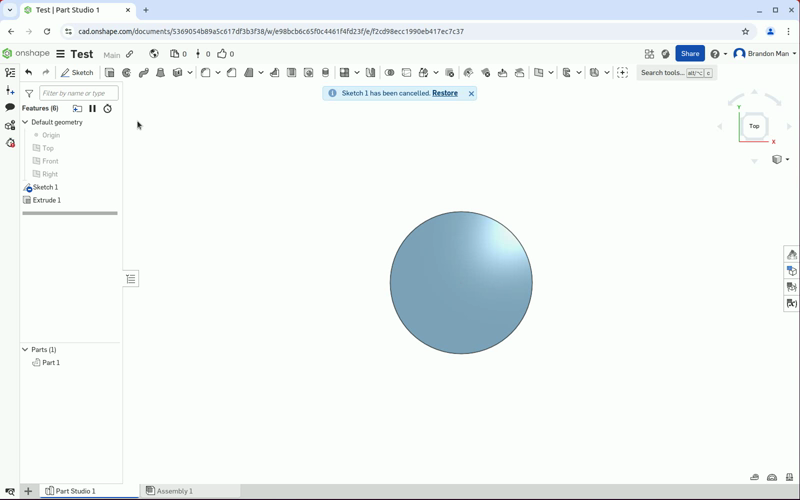
key(shift+h)
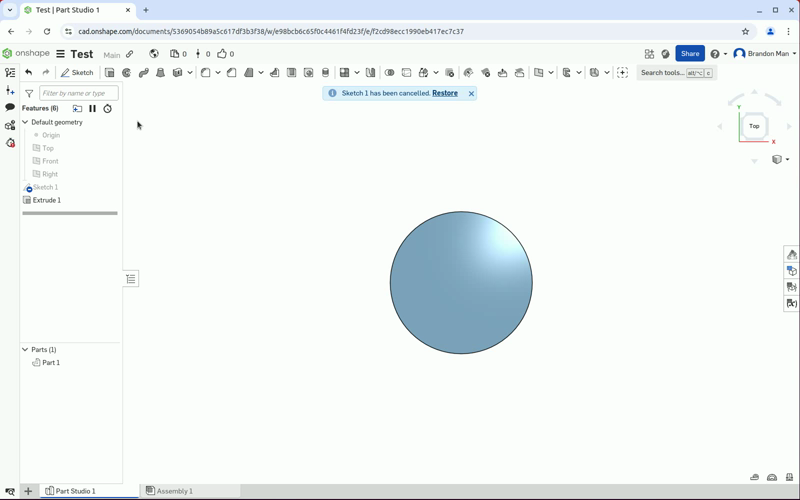
mouse_move(73, 189)
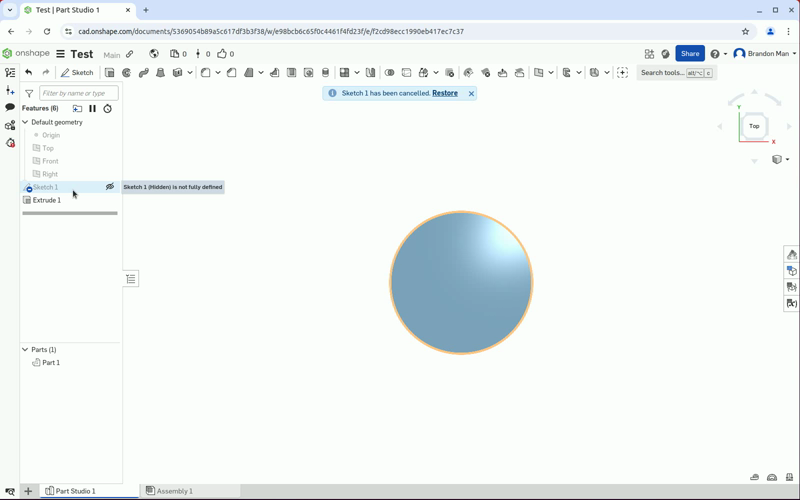
click(73, 189)
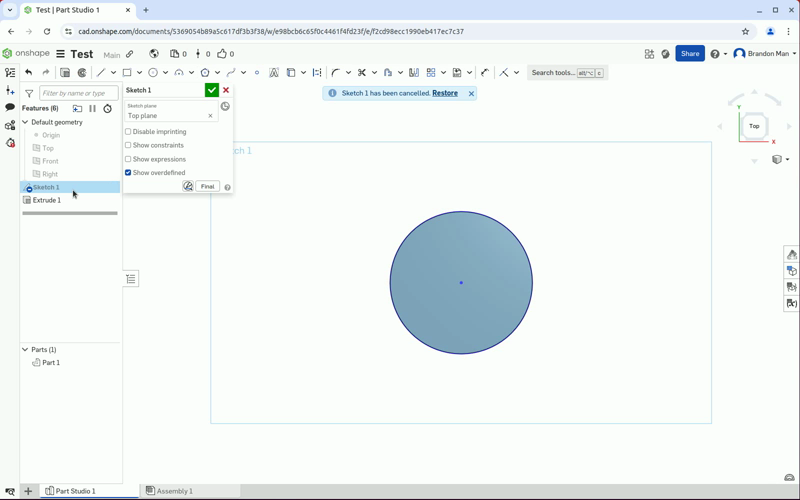
mouse_move(229, 92)
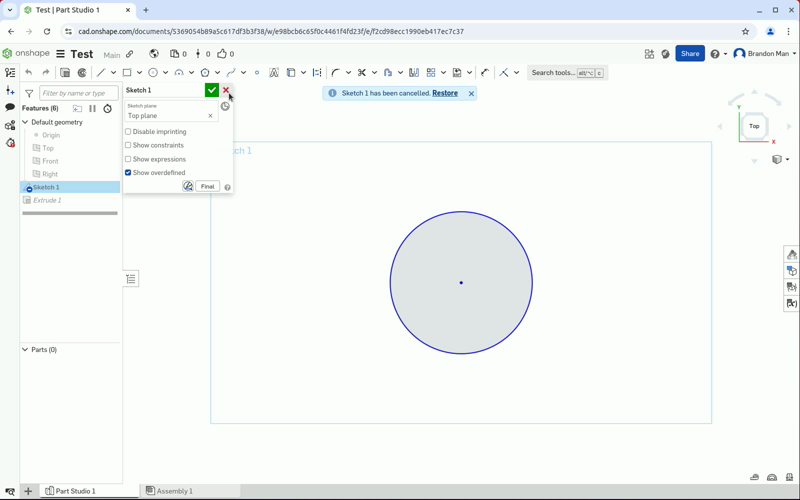
click(229, 92)
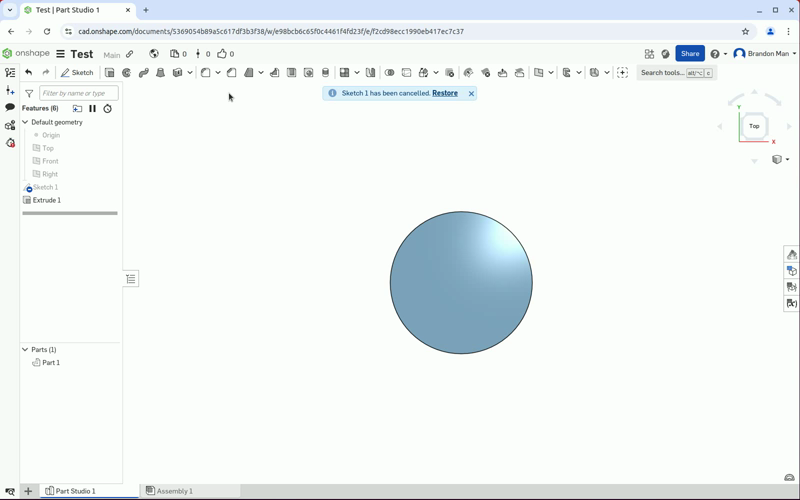
mouse_move(73, 352)
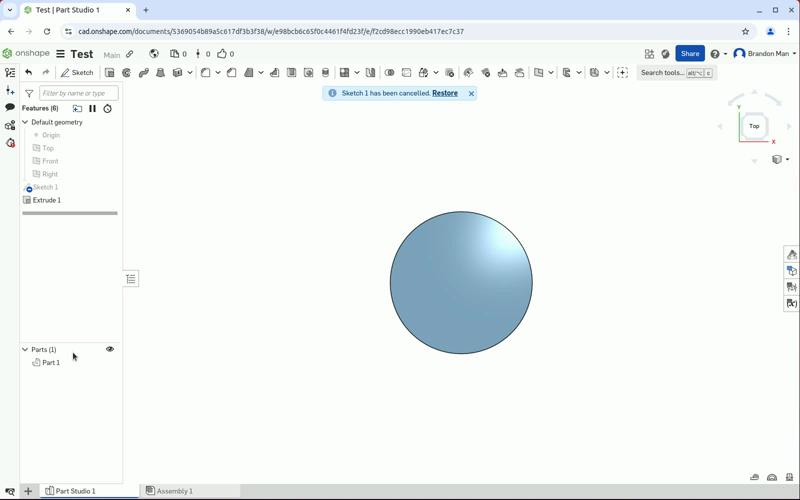
key(y)
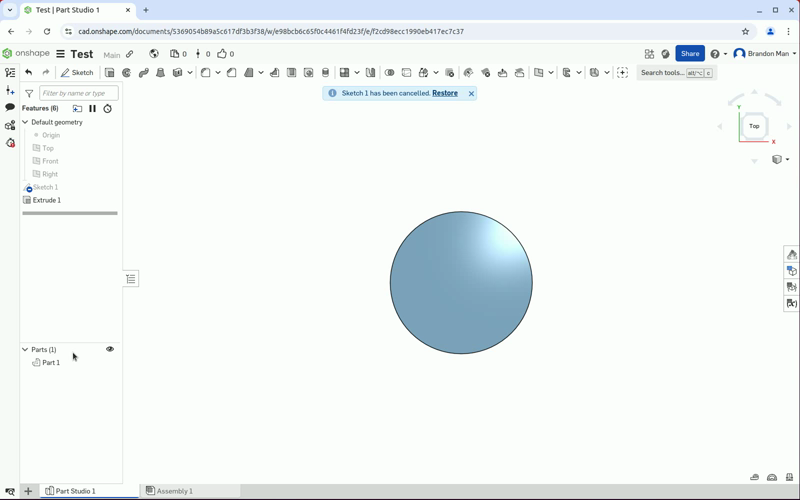
key(shift+p)
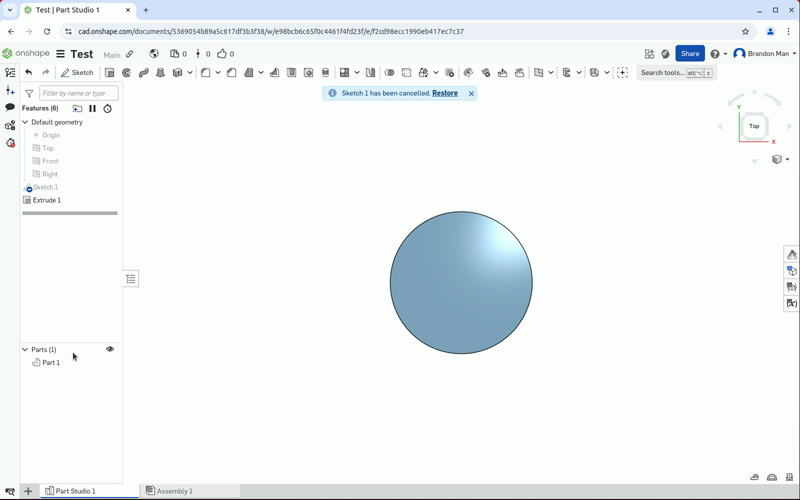
key(space)
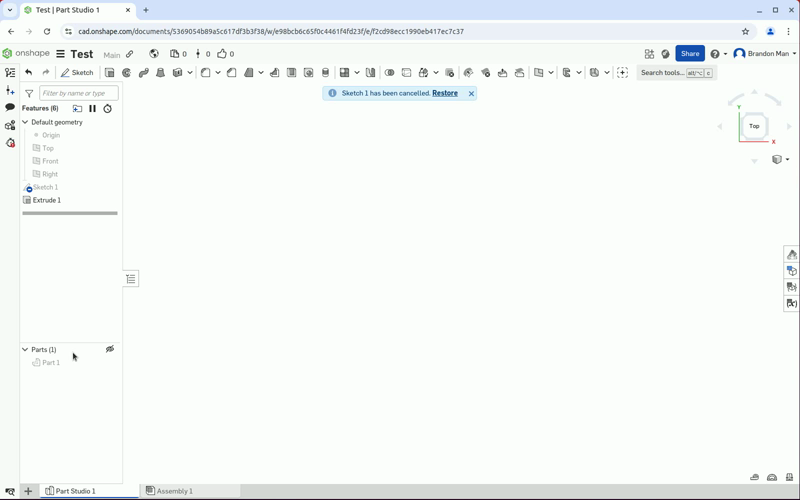
key_down(shift)
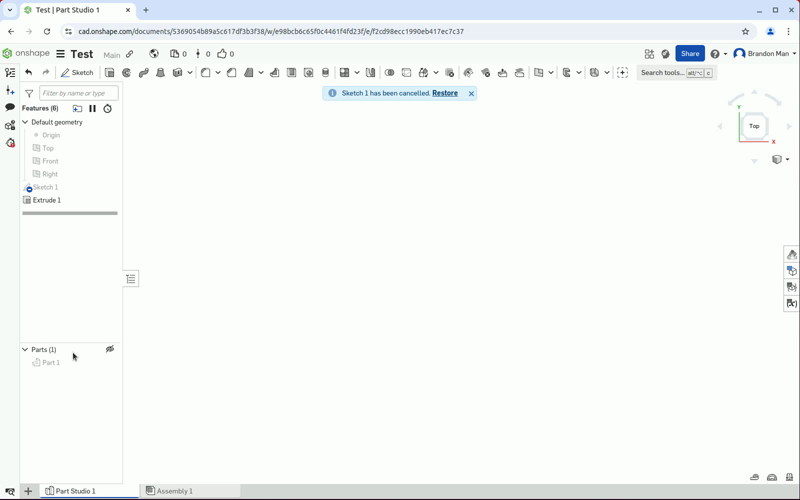
key(up)
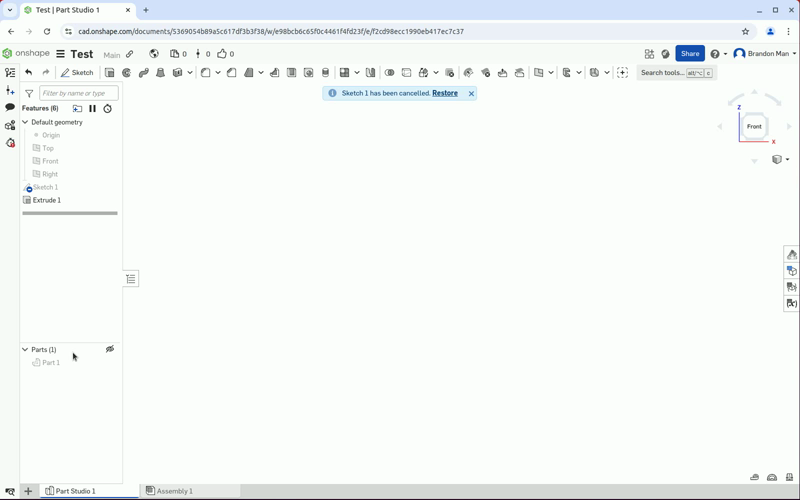
key_up(shift)
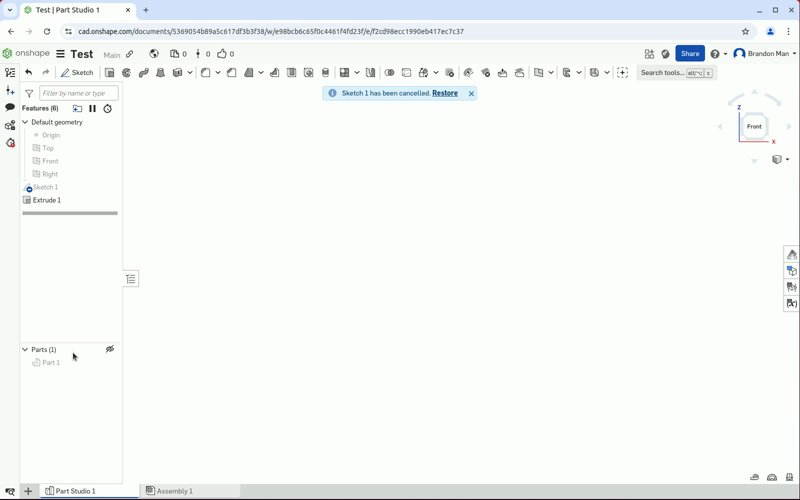
key(space)
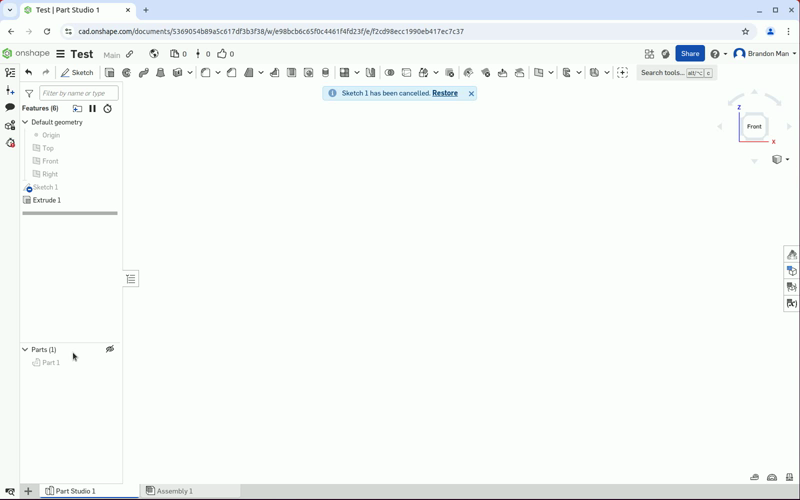
key_down(shift)
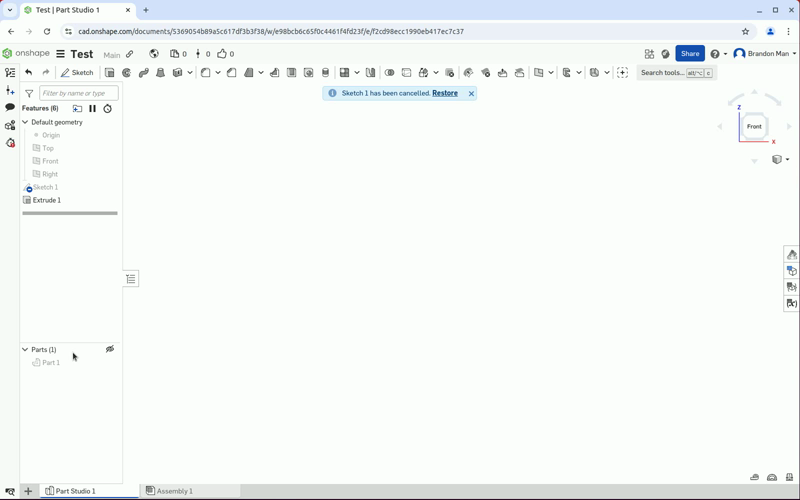
key(left)
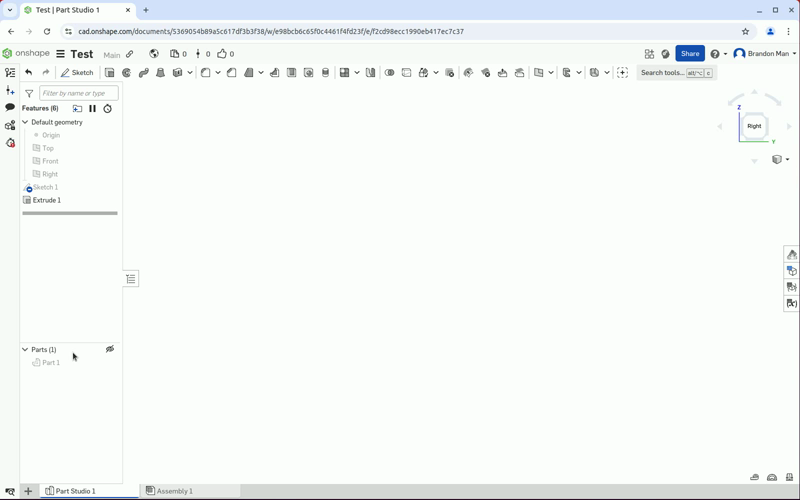
key_up(shift)
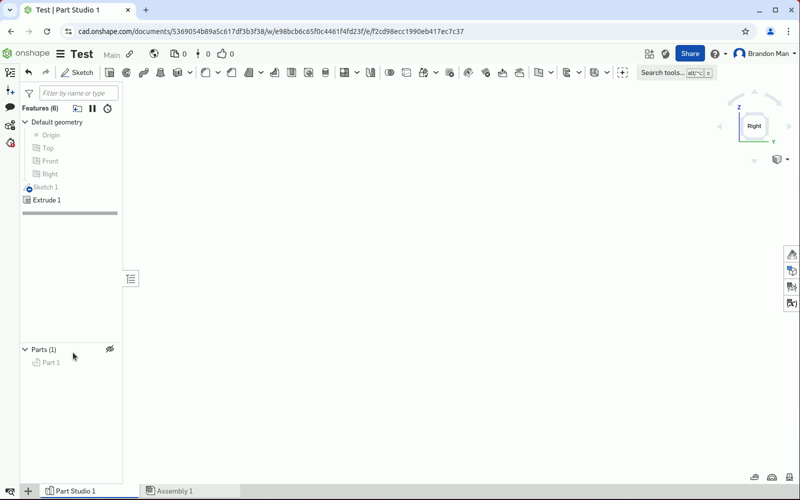
mouse_move(73, 352)
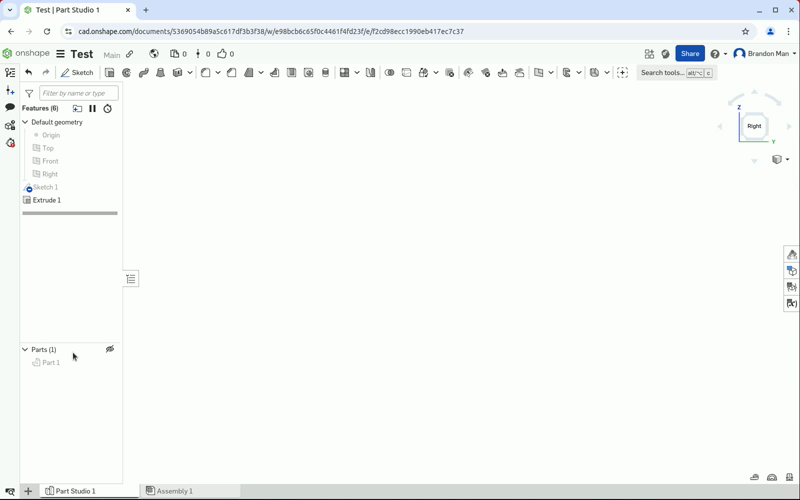
key(shift+y)
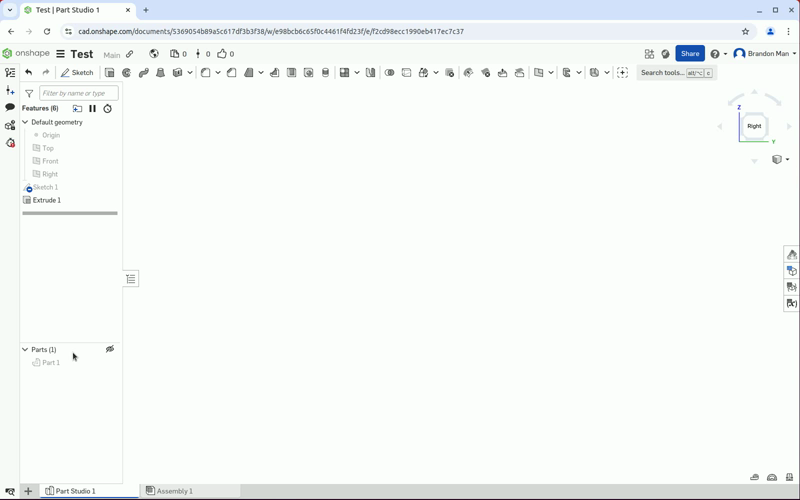
key(shift+s)
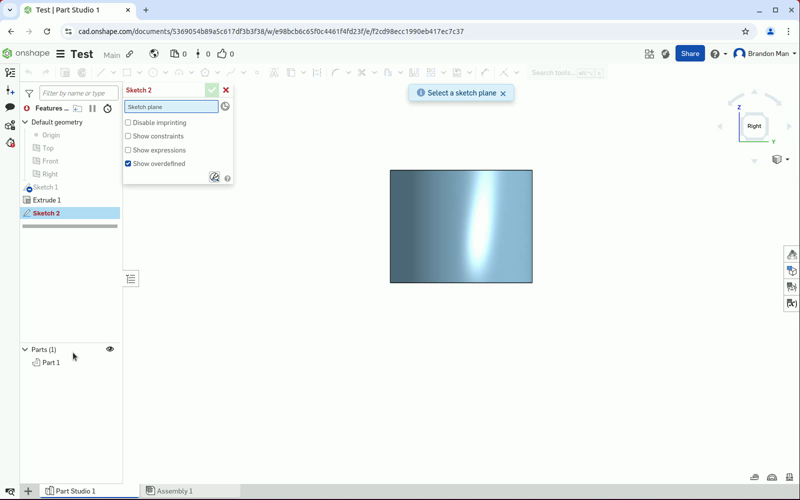
mouse_move(73, 176)
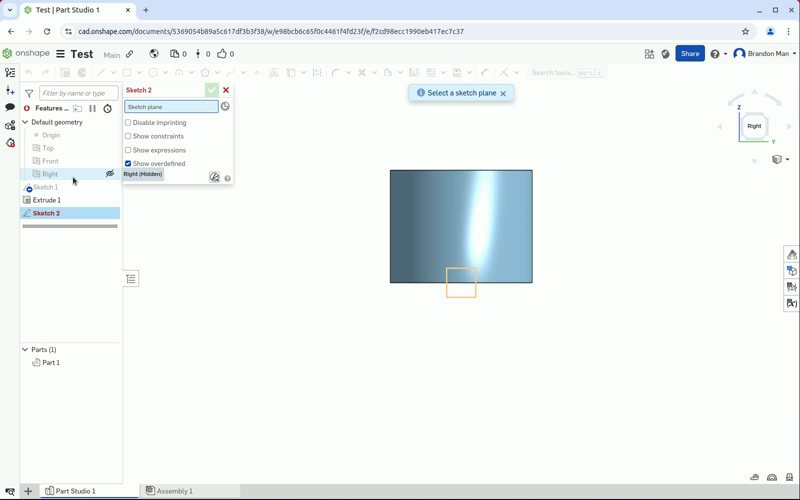
click(73, 176)
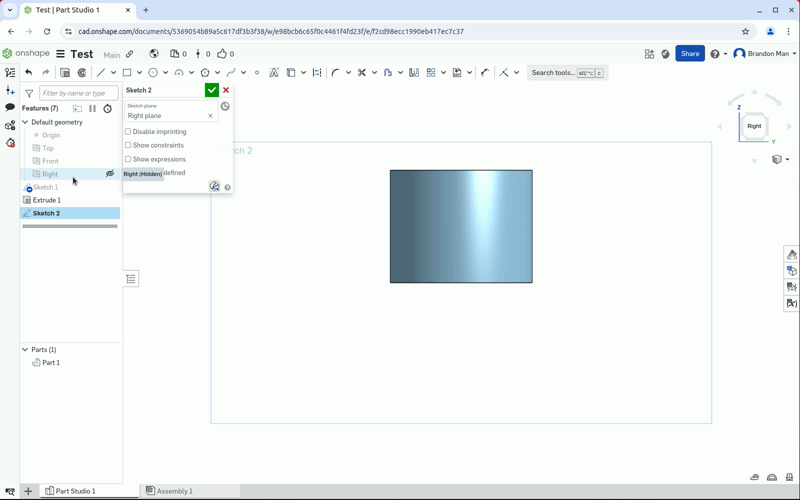
mouse_move(73, 352)
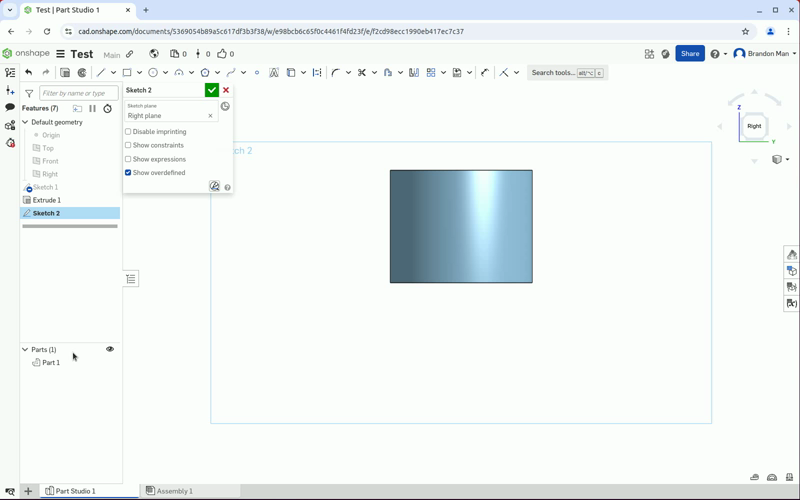
key(y)
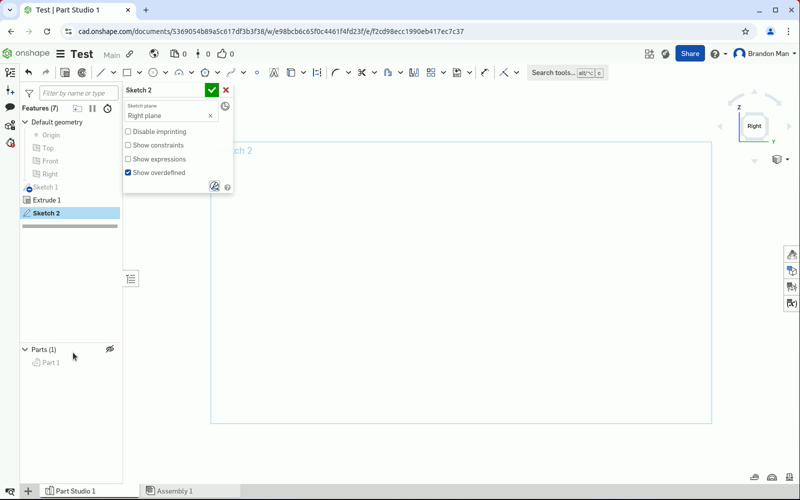
key(l)
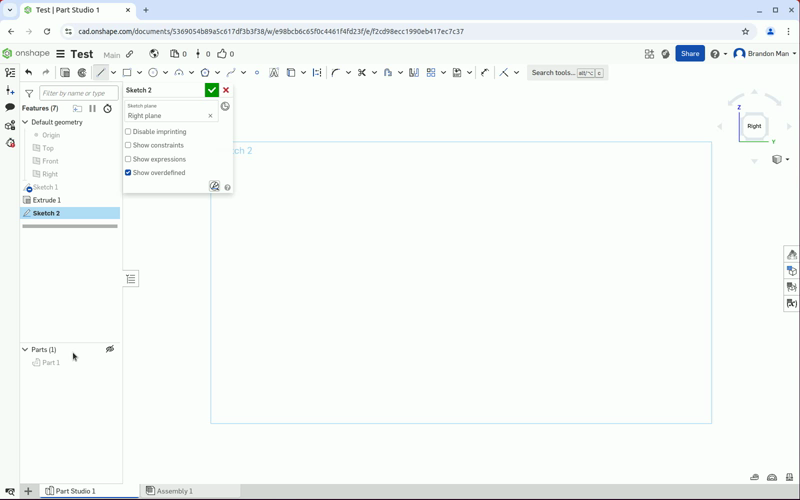
key_down(shift)
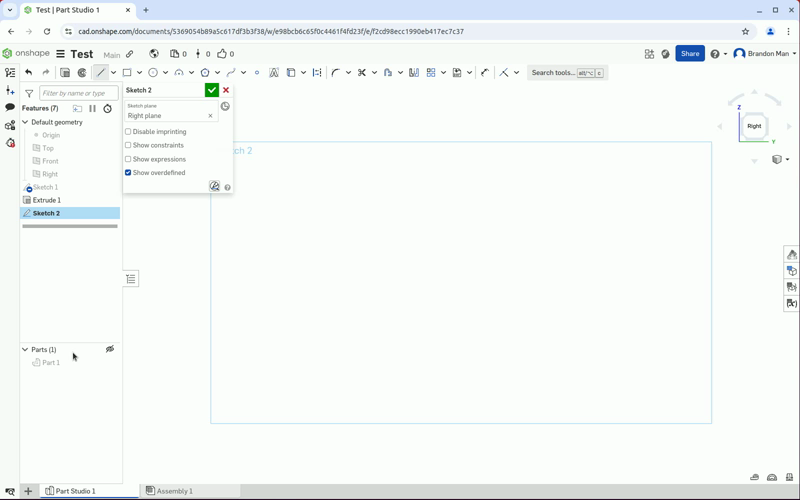
mouse_move(413, 376)
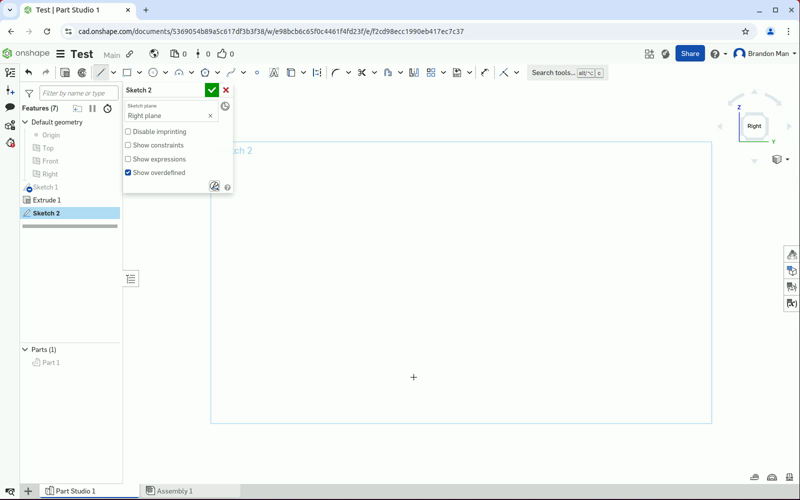
click(413, 376)
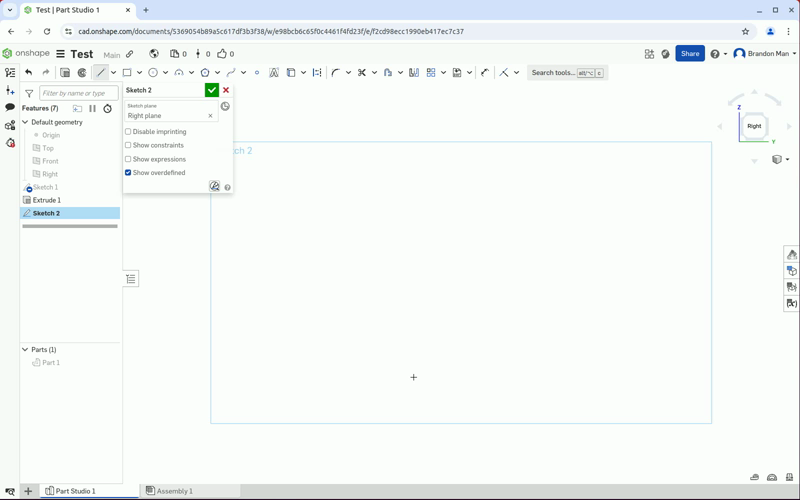
key_up(shift)
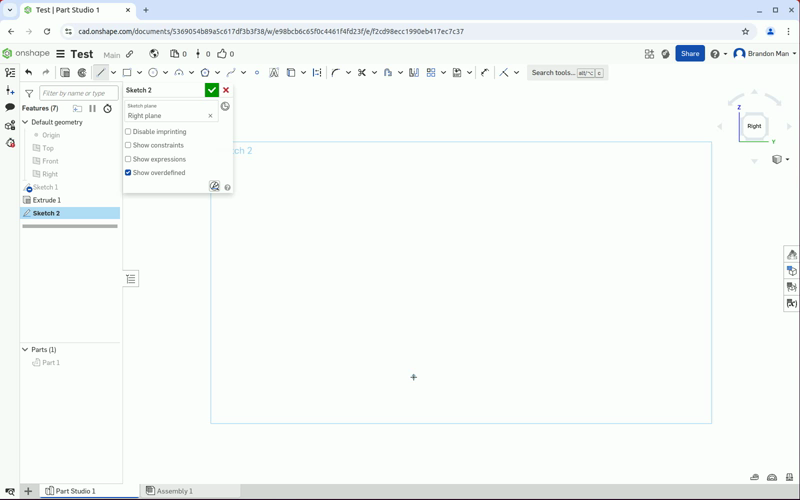
key_down(shift)
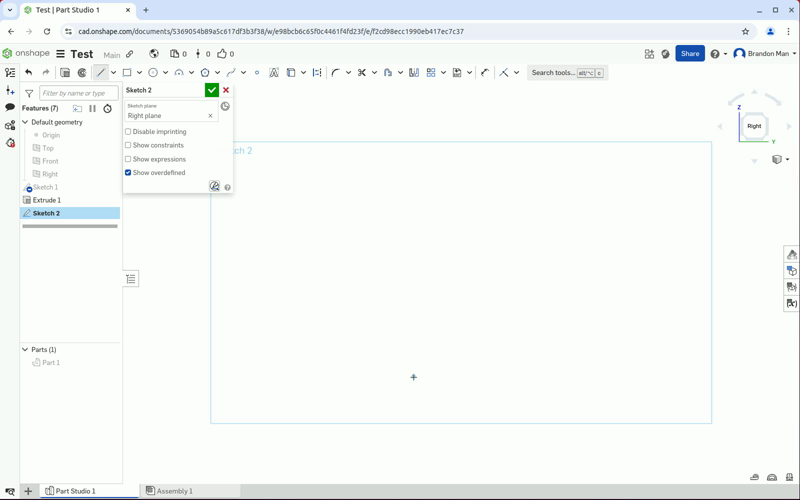
mouse_move(507, 376)
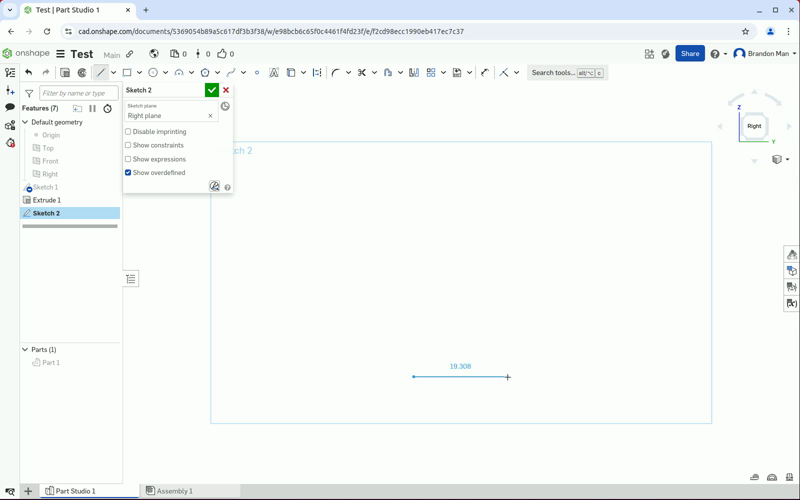
click(507, 376)
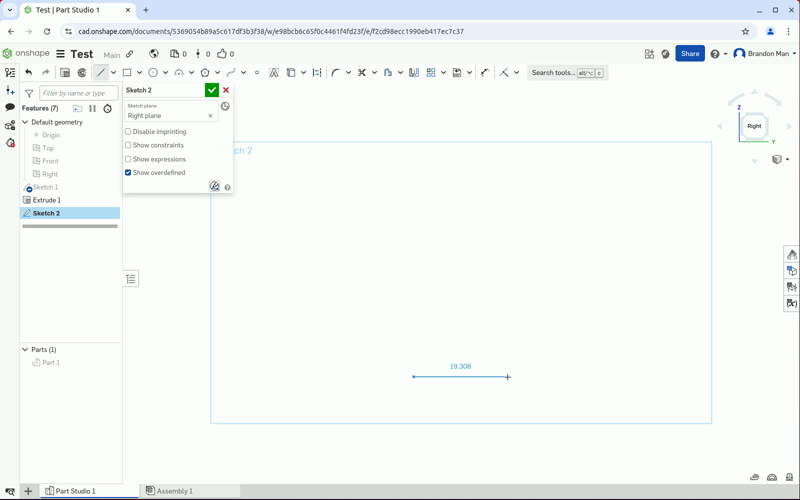
key_up(shift)
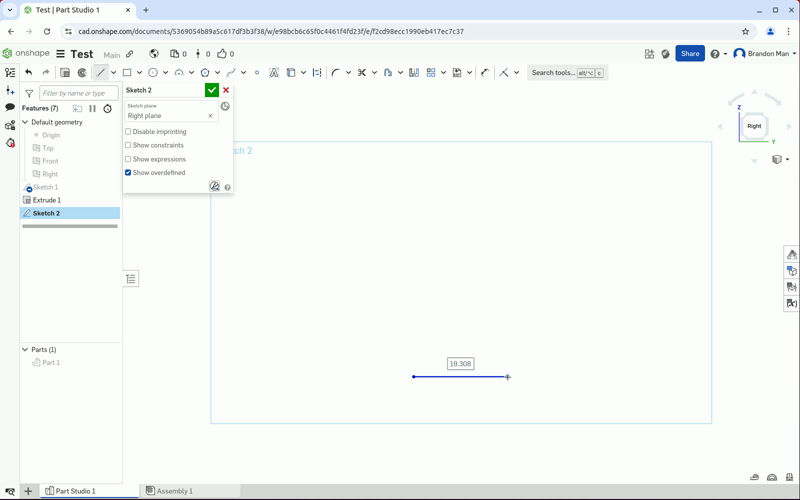
key_down(shift)
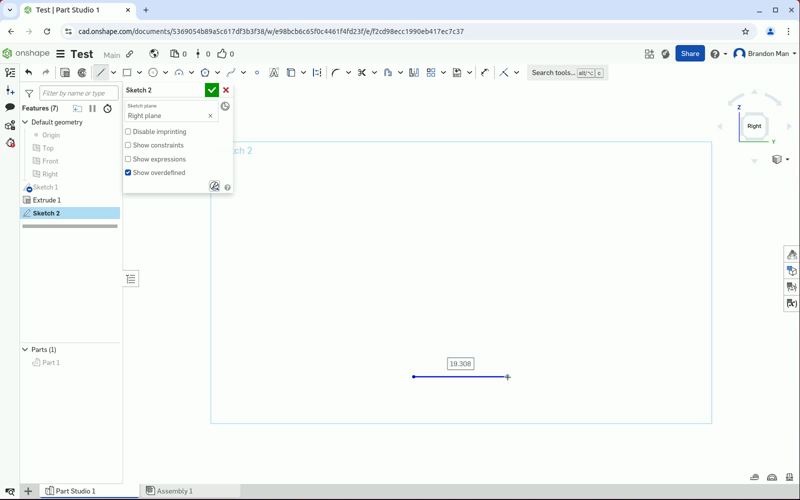
mouse_move(507, 282)
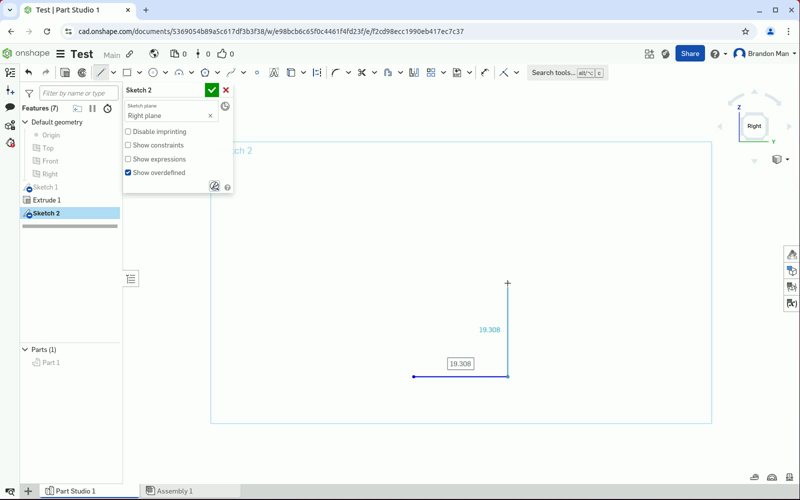
click(507, 282)
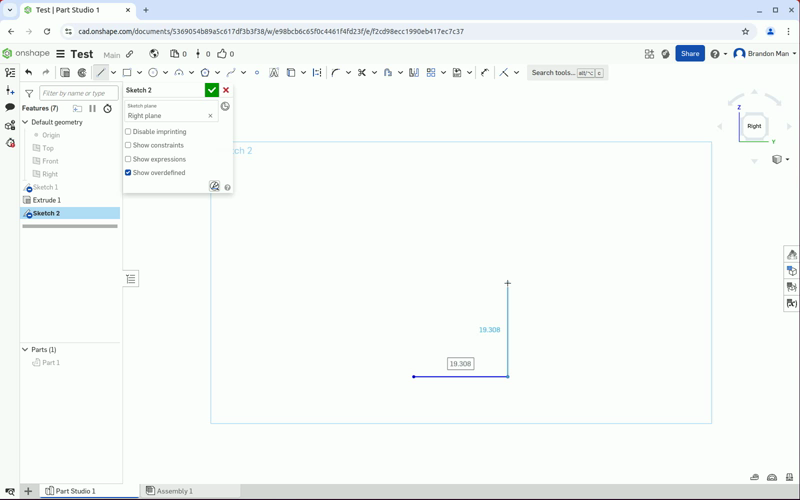
key_up(shift)
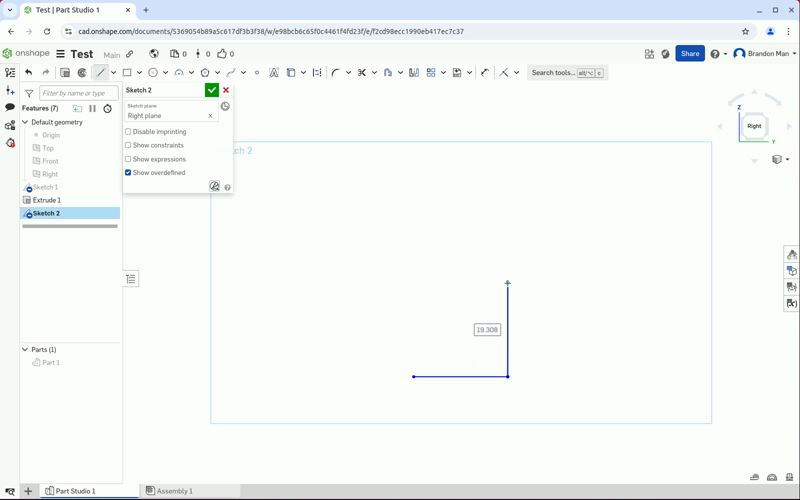
key_down(shift)
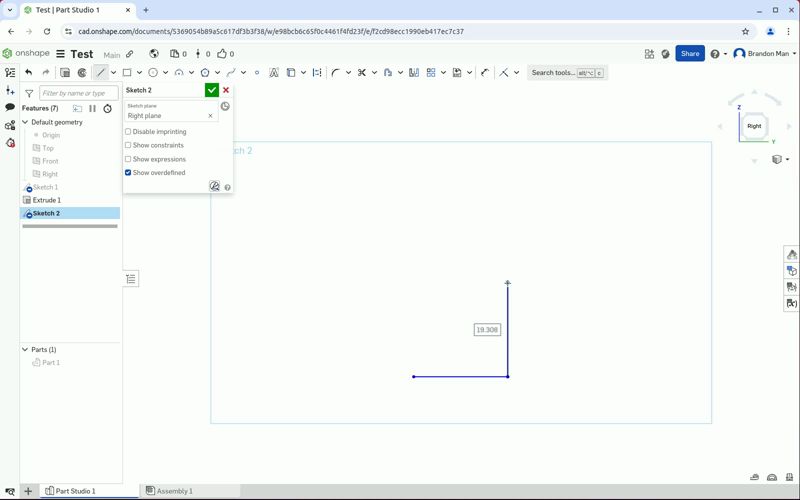
mouse_move(537, 282)
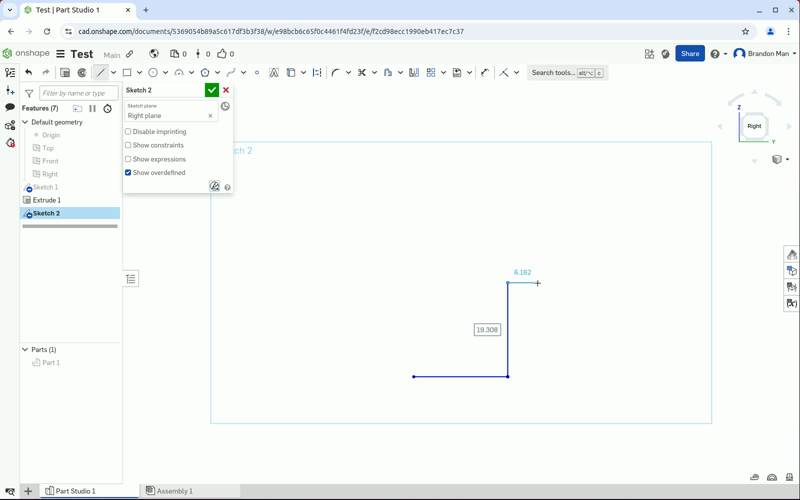
mouse_move(461, 282)
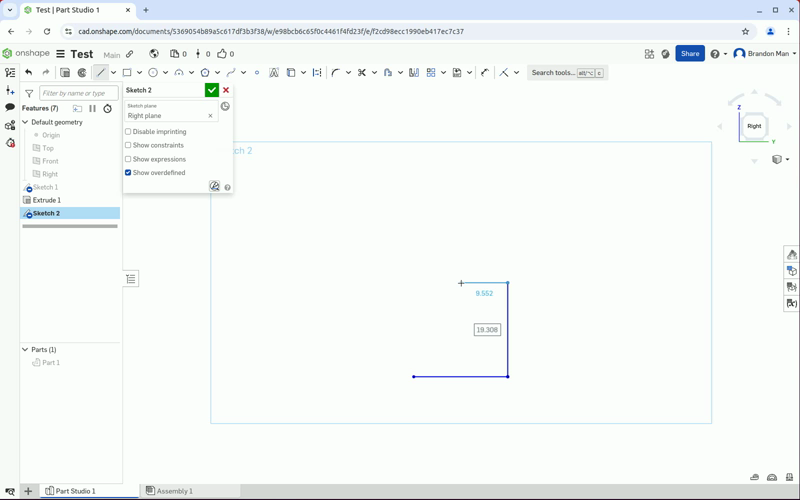
click(461, 282)
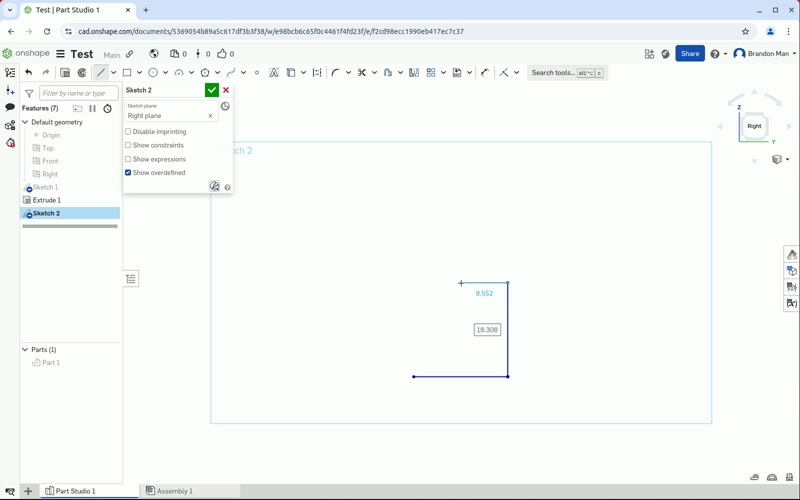
key_up(shift)
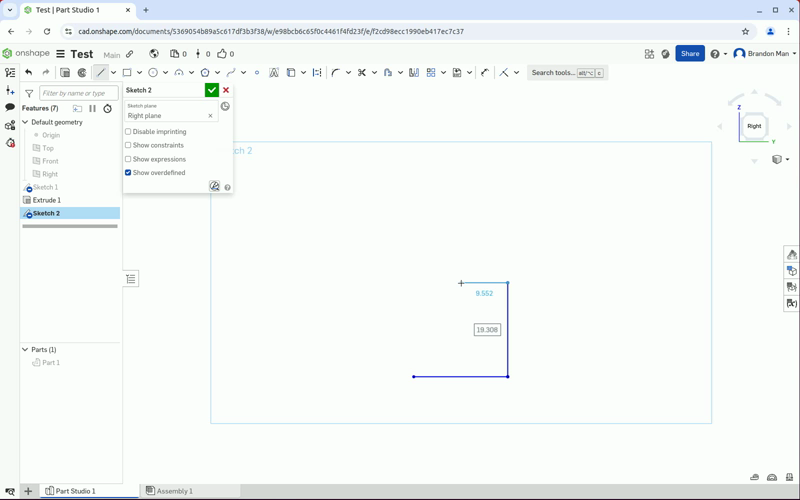
key_down(shift)
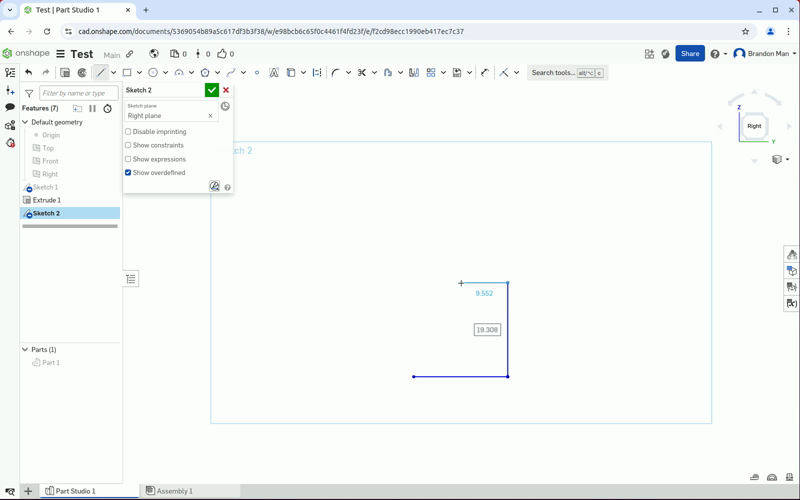
mouse_move(491, 282)
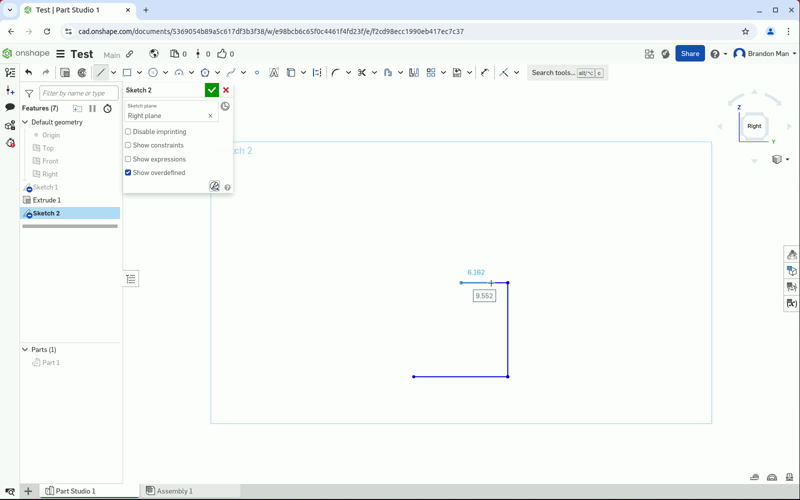
mouse_move(413, 282)
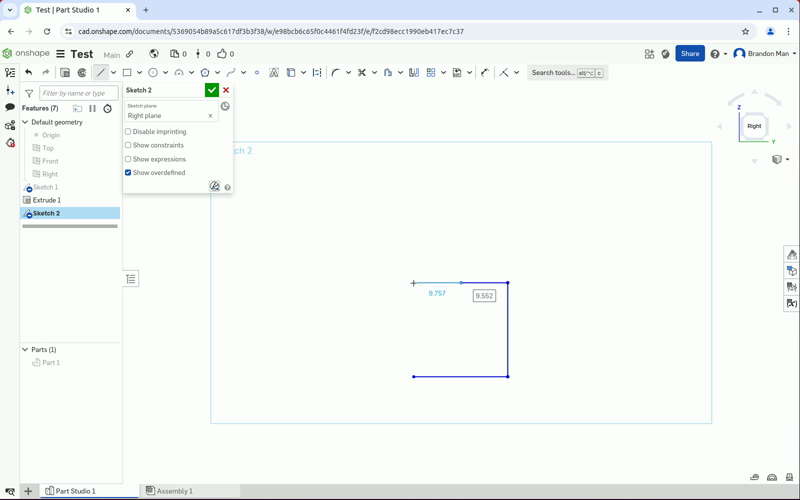
click(413, 282)
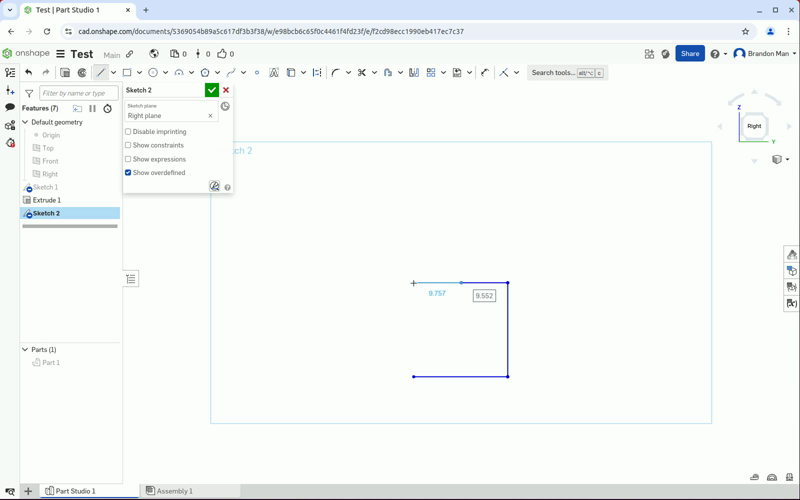
key_up(shift)
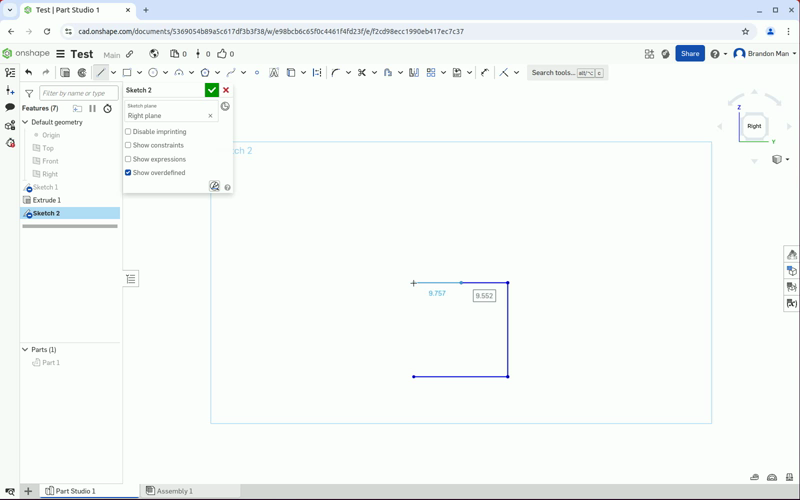
key_down(shift)
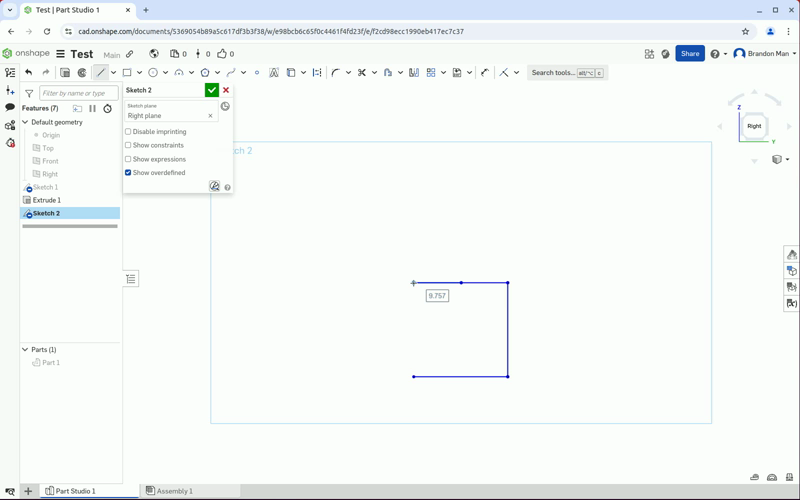
mouse_move(413, 376)
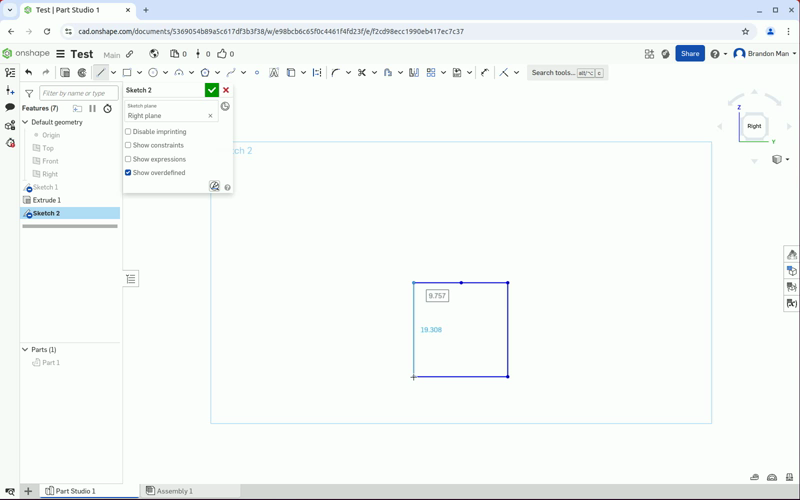
key_up(shift)
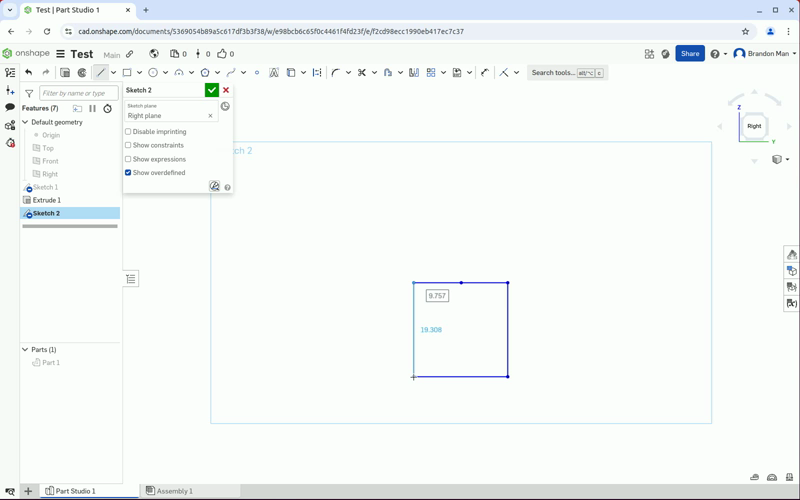
click(413, 376)
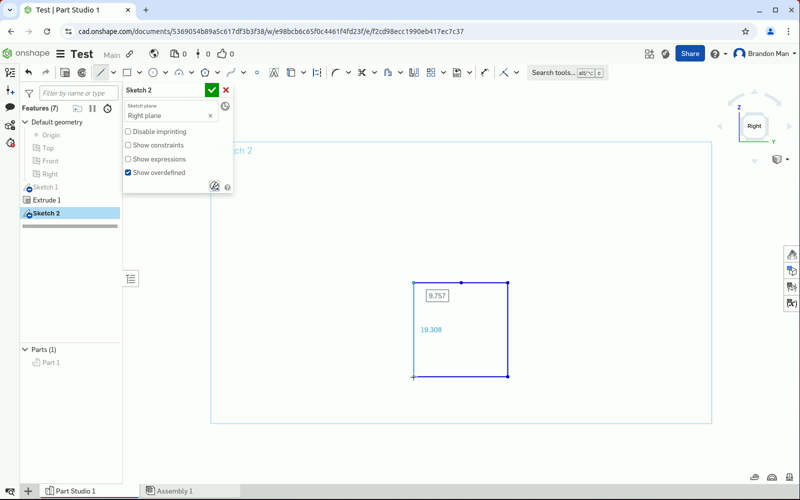
key(esc)
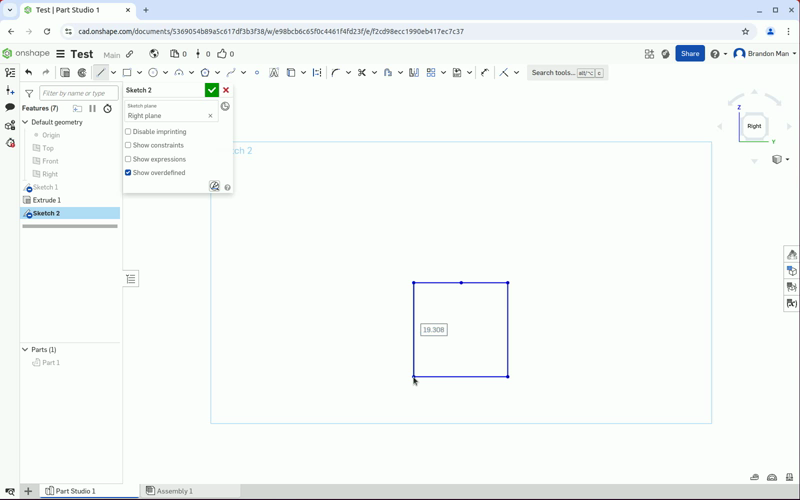
key(c)
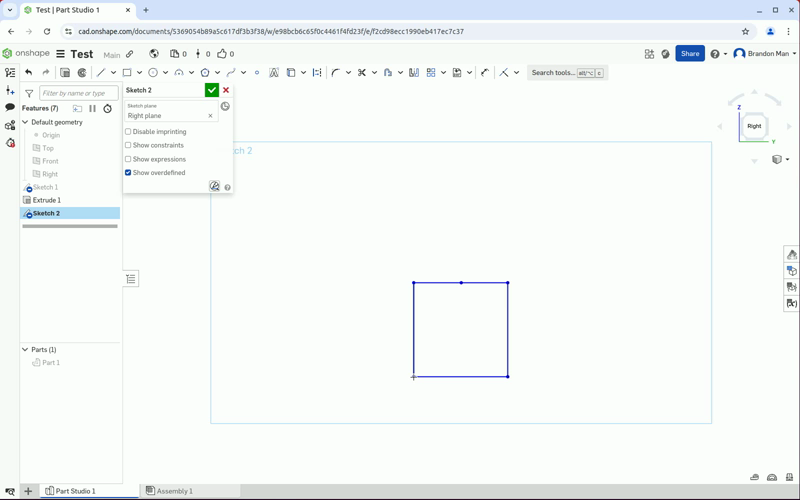
key_down(shift)
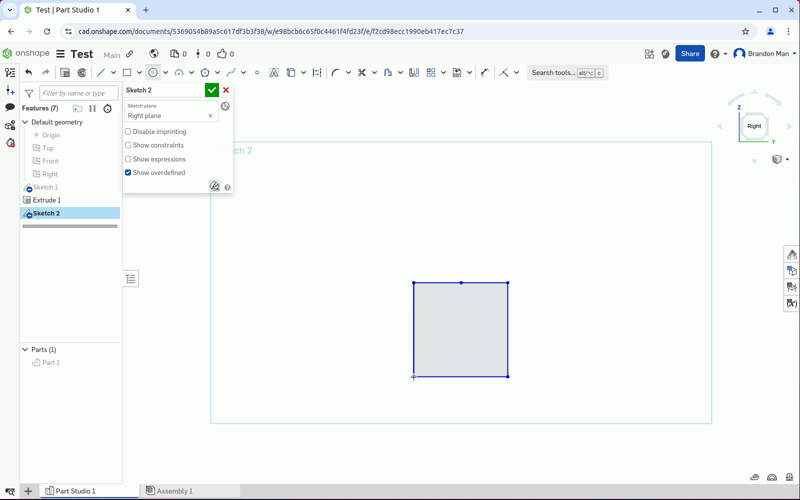
mouse_move(461, 329)
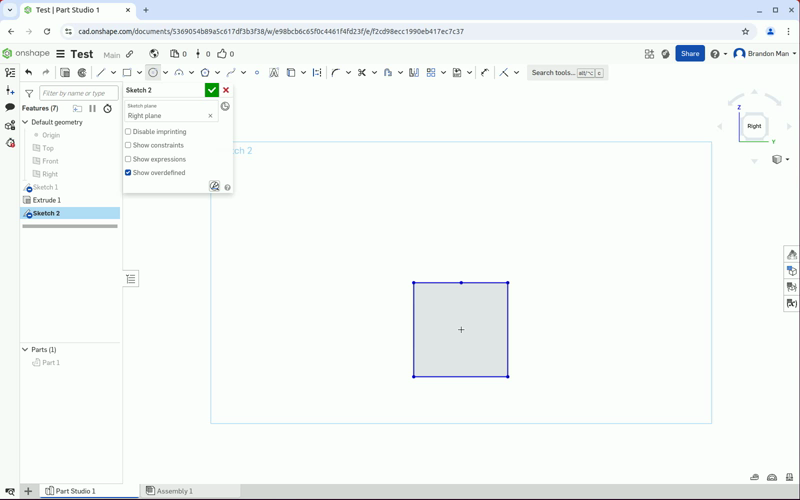
click(461, 329)
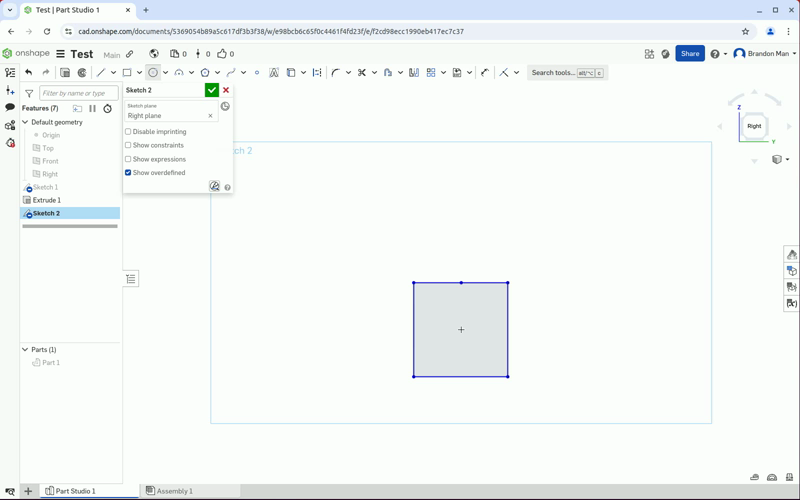
key_up(shift)
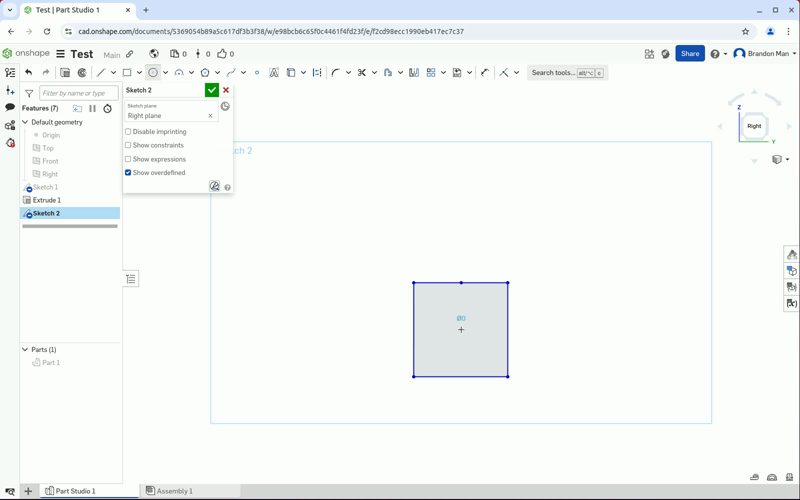
mouse_move(489, 329)
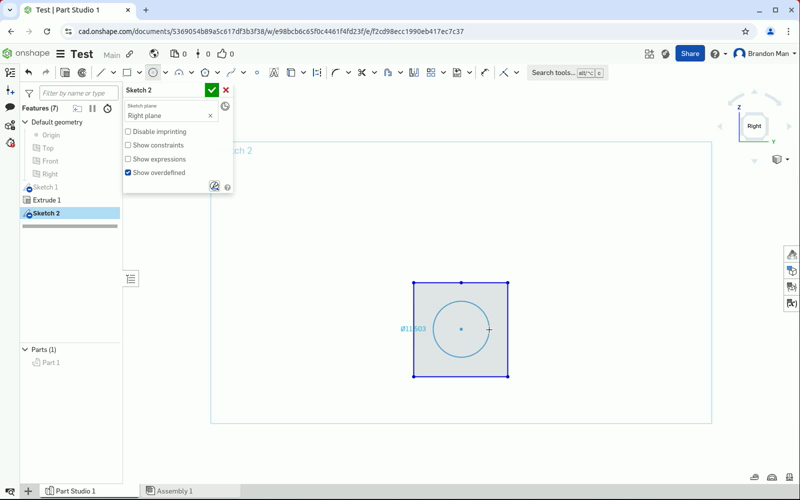
click(489, 329)
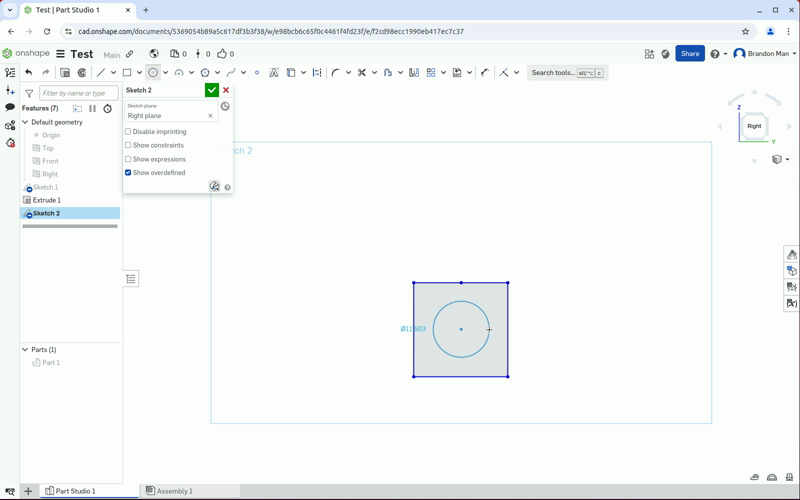
key(esc)
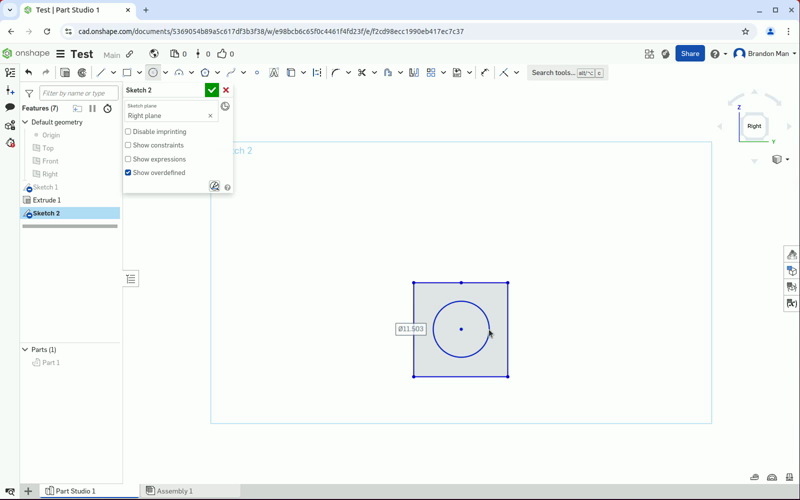
mouse_move(438, 365)
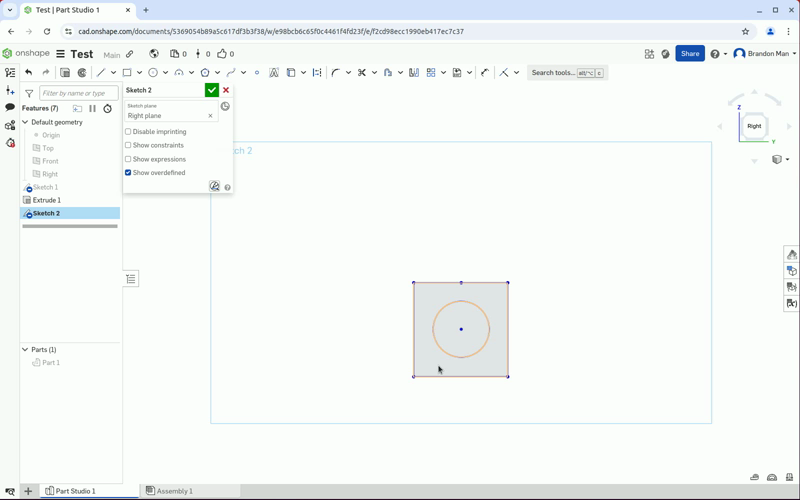
click(438, 365)
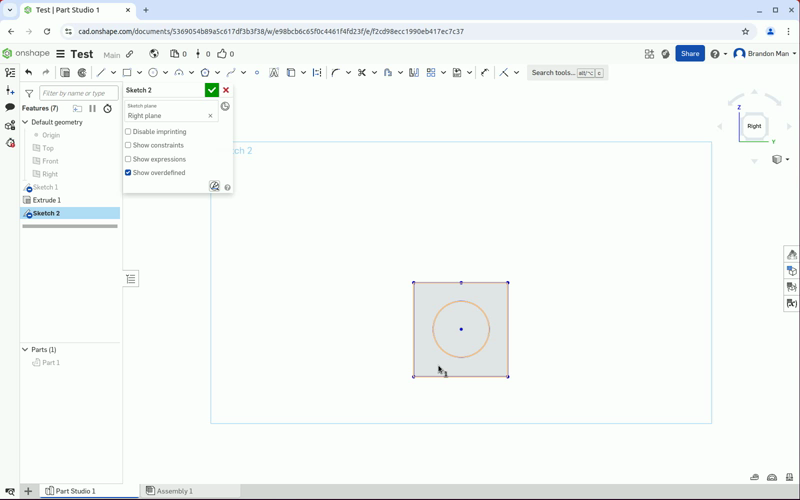
mouse_move(73, 352)
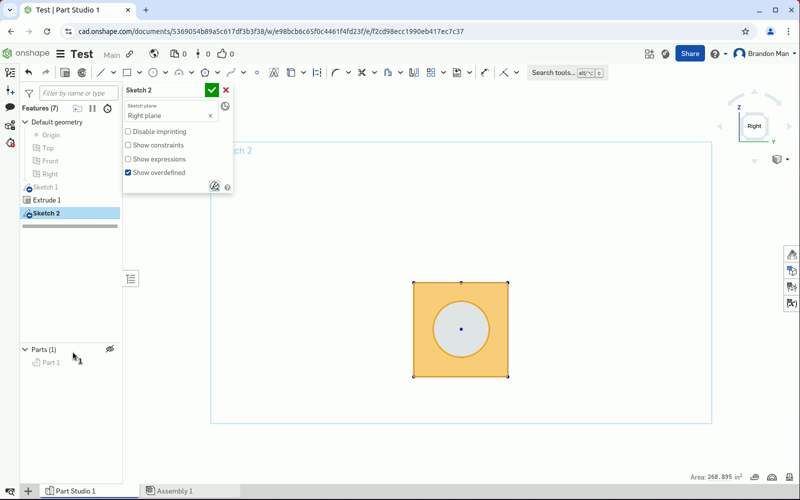
key(shift+y)
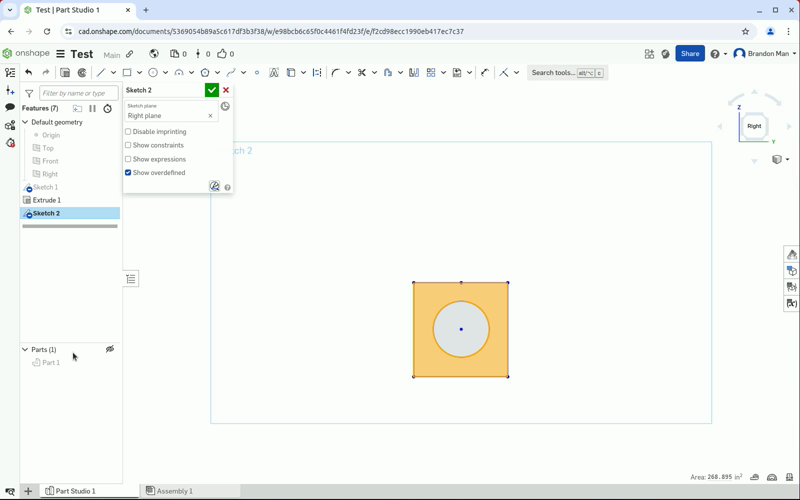
key(shift+e)
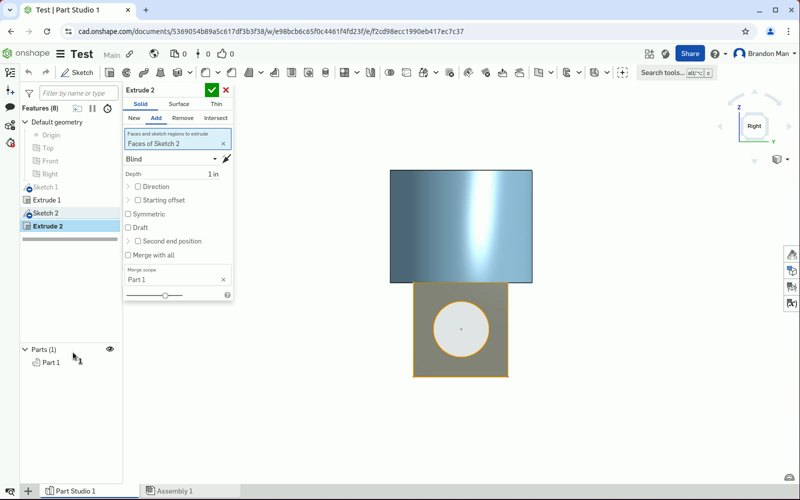
mouse_move(143, 106)
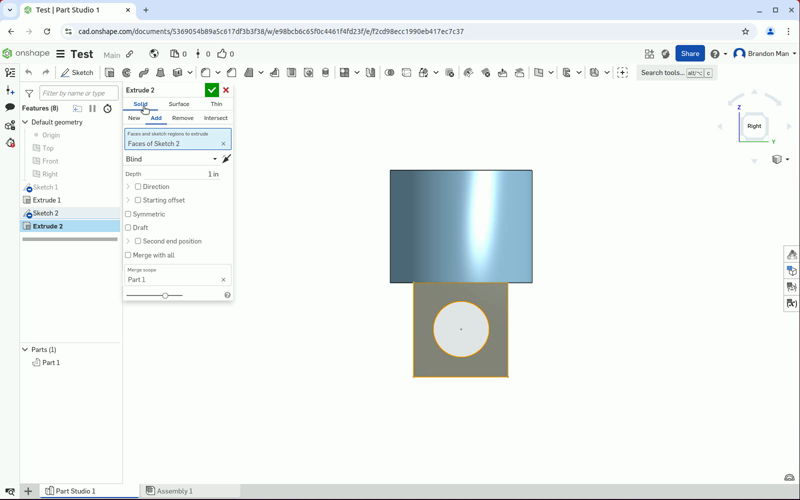
click(143, 106)
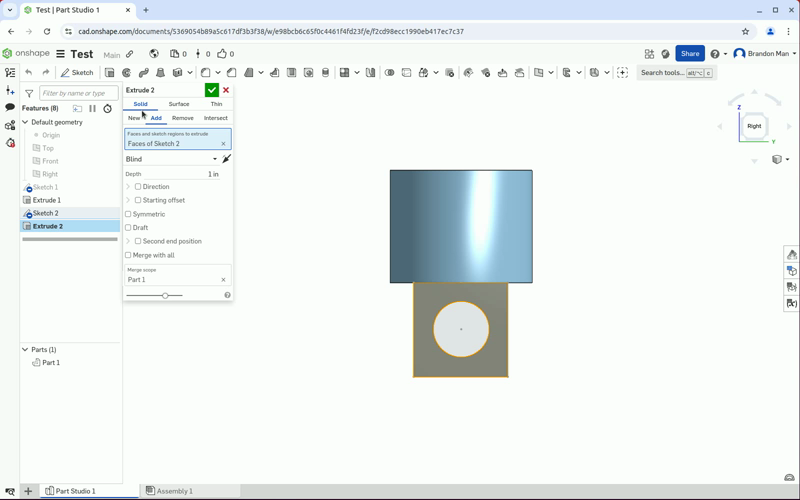
mouse_move(137, 120)
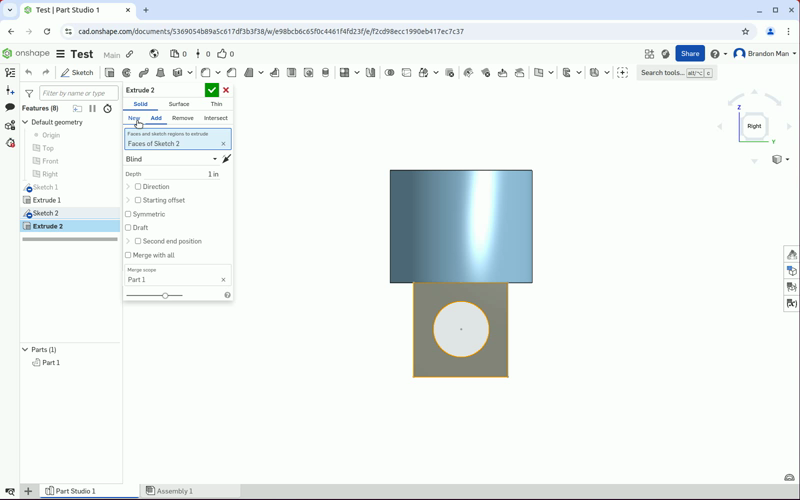
click(137, 120)
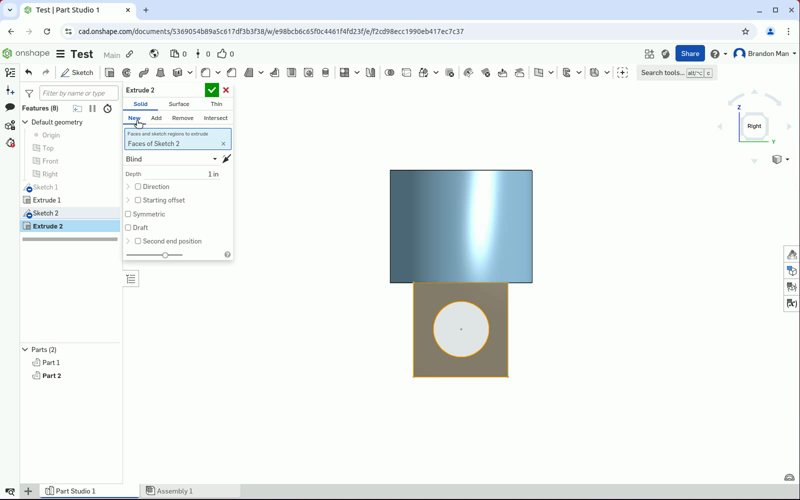
key(tab, 4)
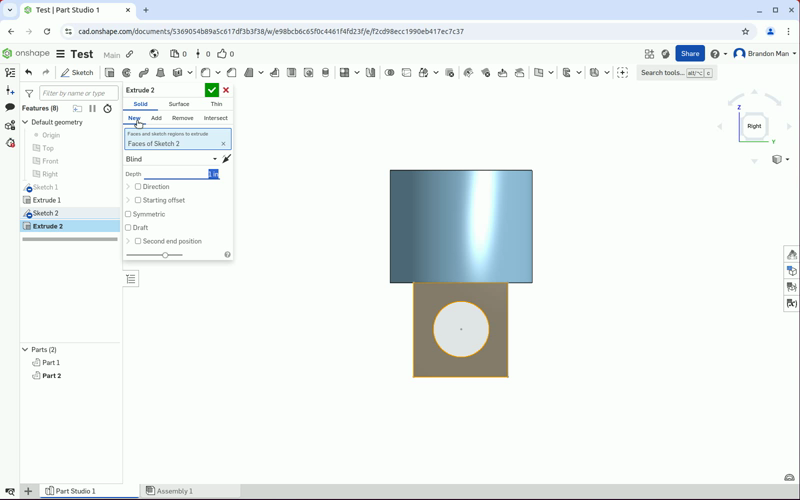
text(9.628)
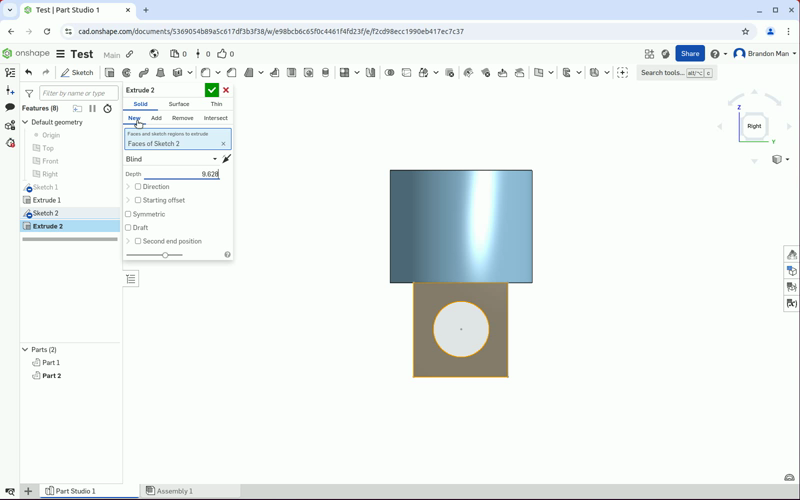
key(tab, 3)
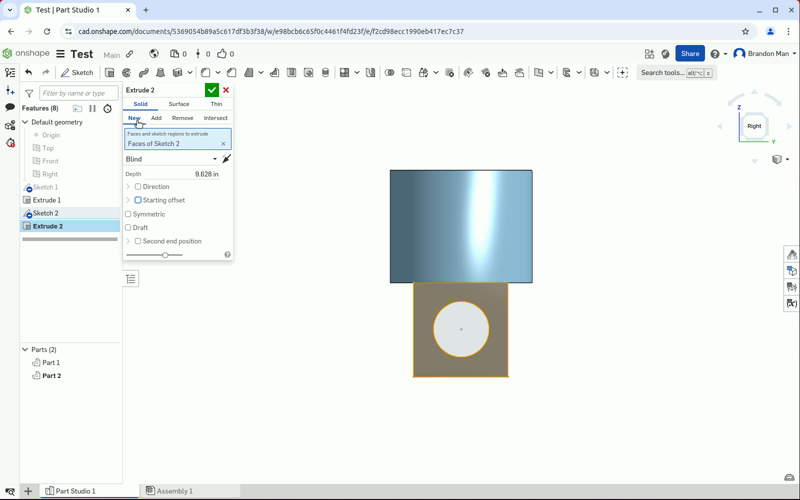
key(tab, 2)
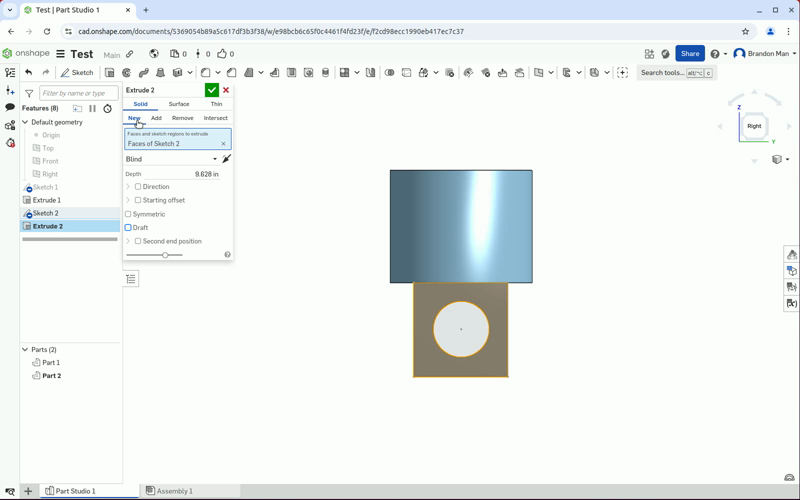
key(space)
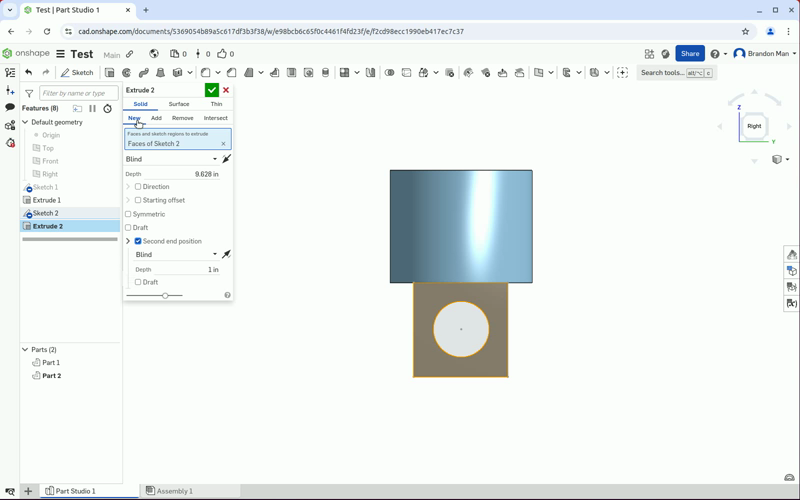
key(tab, 3)
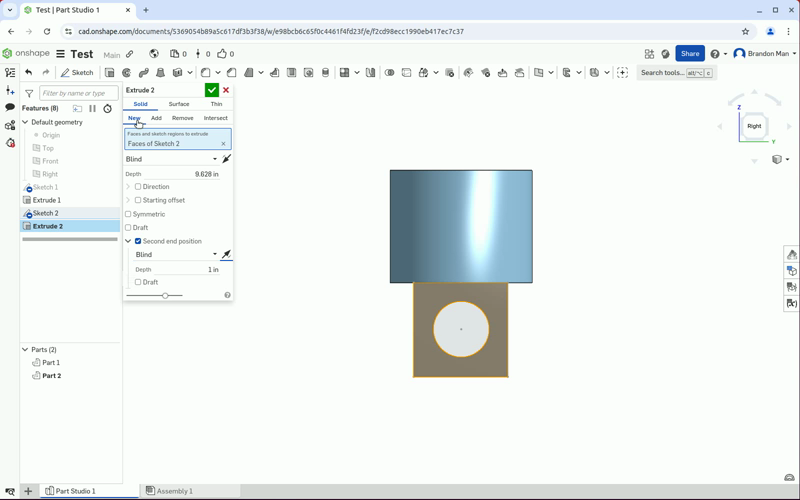
text(9.628)
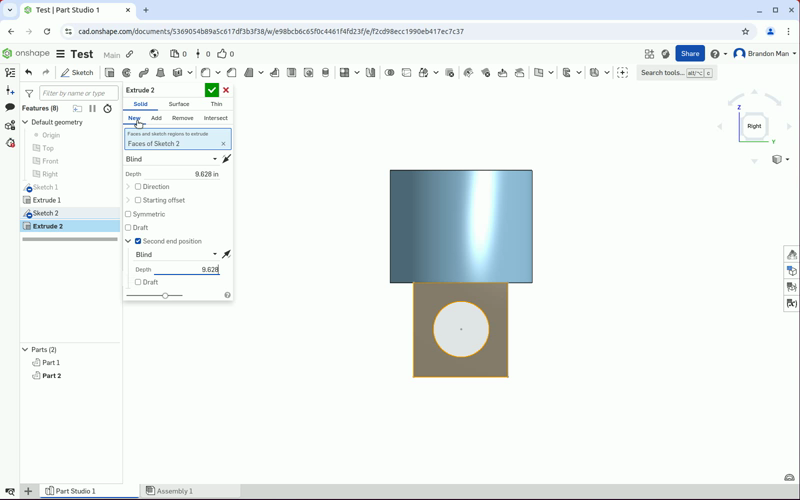
key(enter)
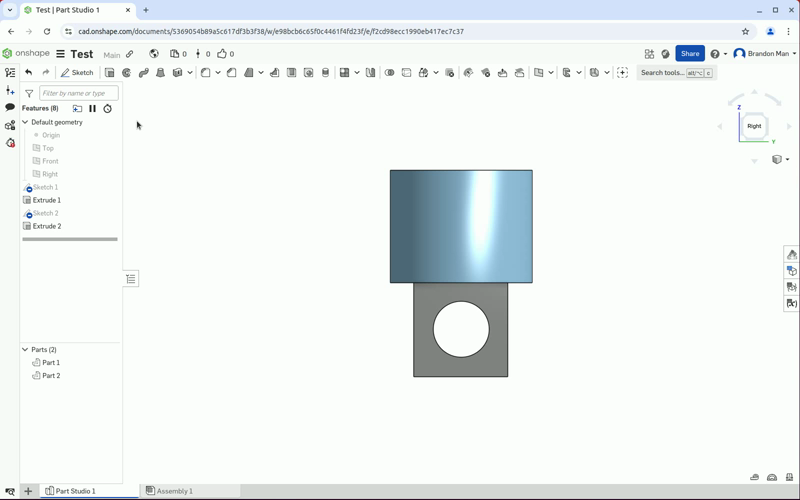
key(shift+h)
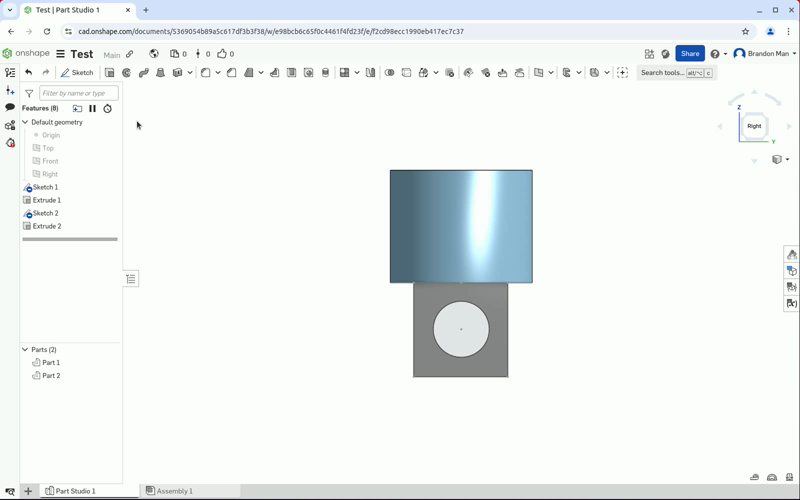
key(shift+h)
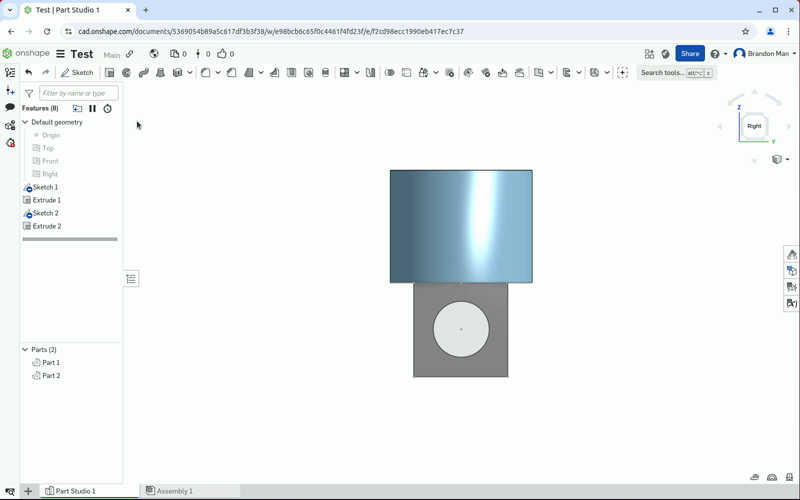
key(shift+7)
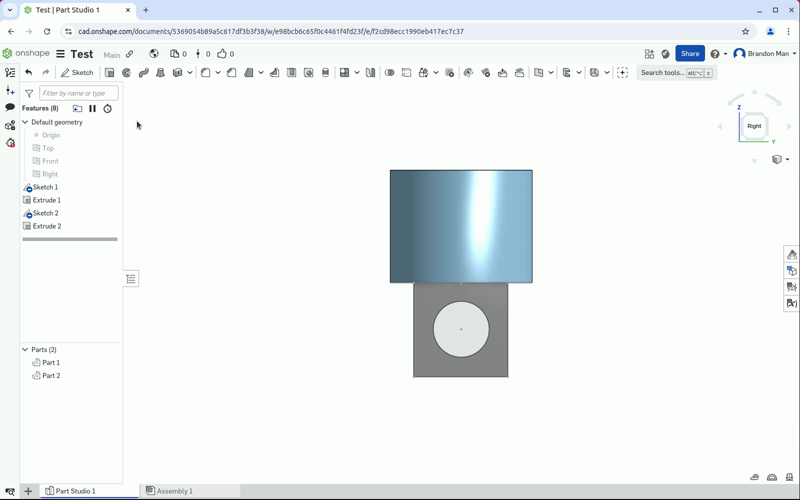
key(right, 2)
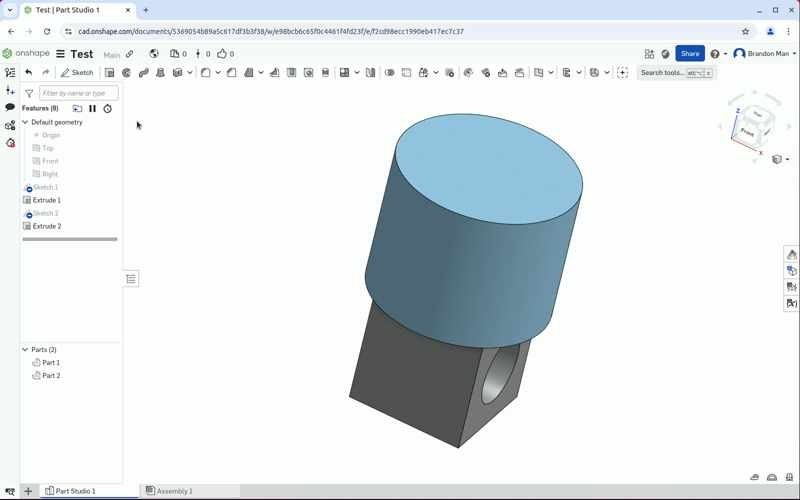
key(down, 2)
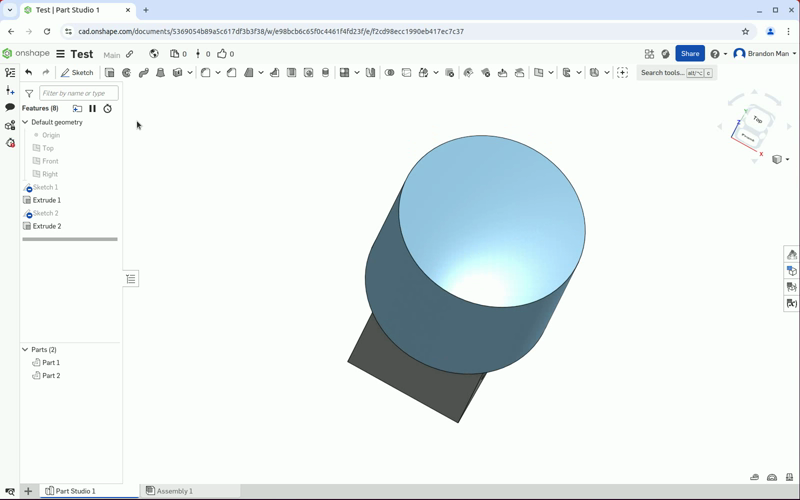
key(up, 2)
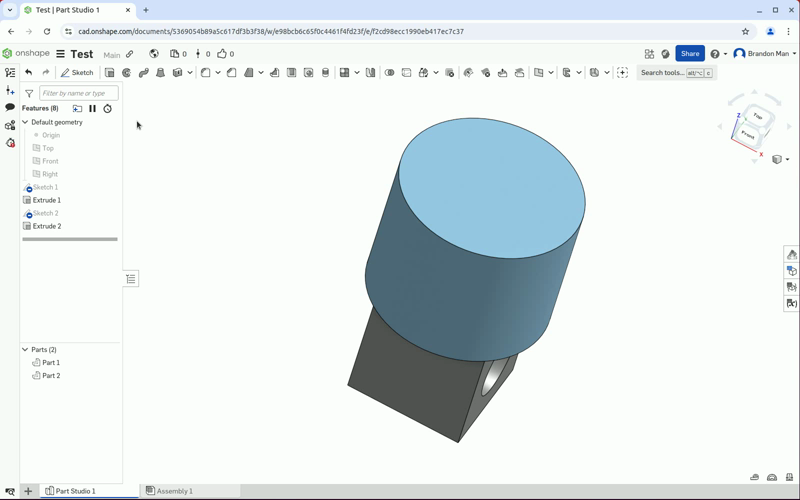
key(left, 2)
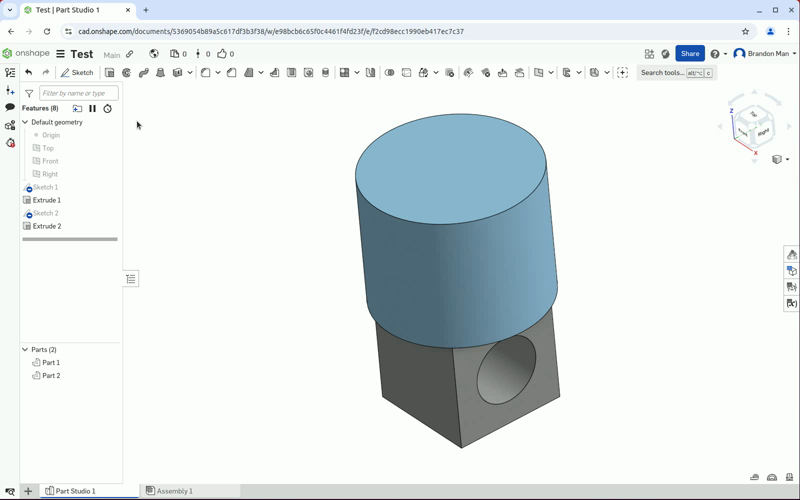
mouse_move(73, 189)
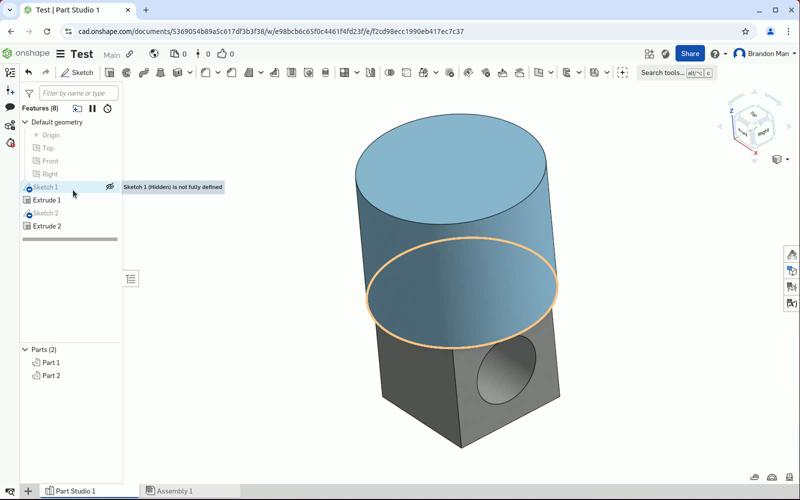
click(73, 189)